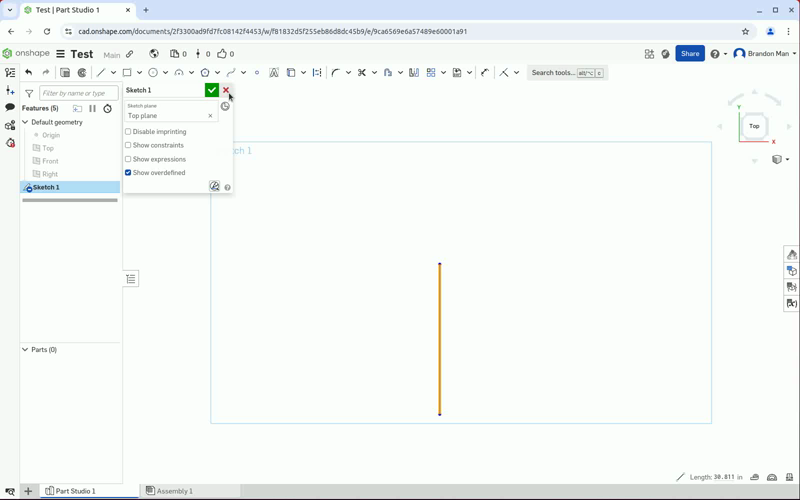
key(shift+h)
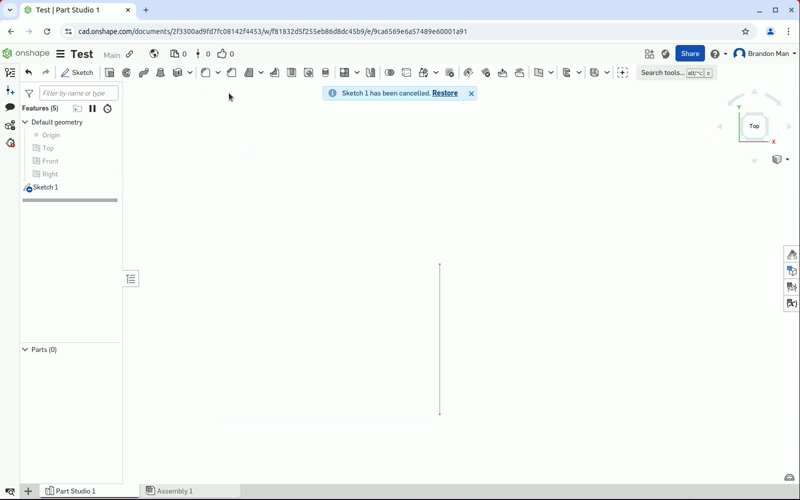
key(shift+s)
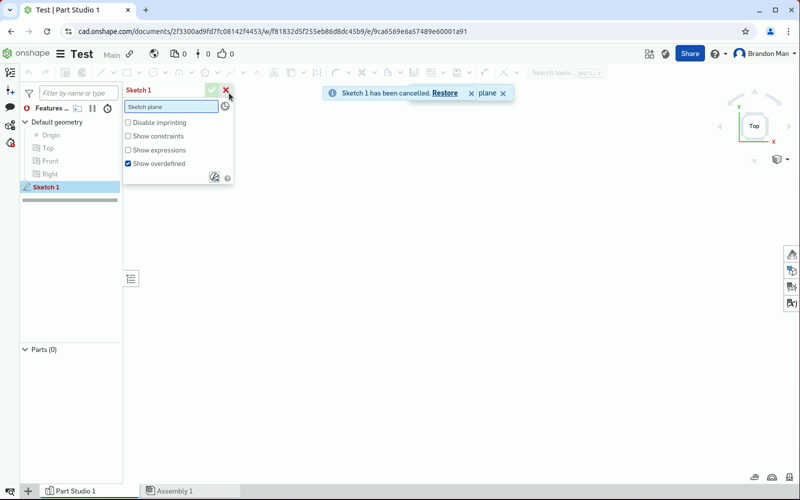
mouse_move(73, 150)
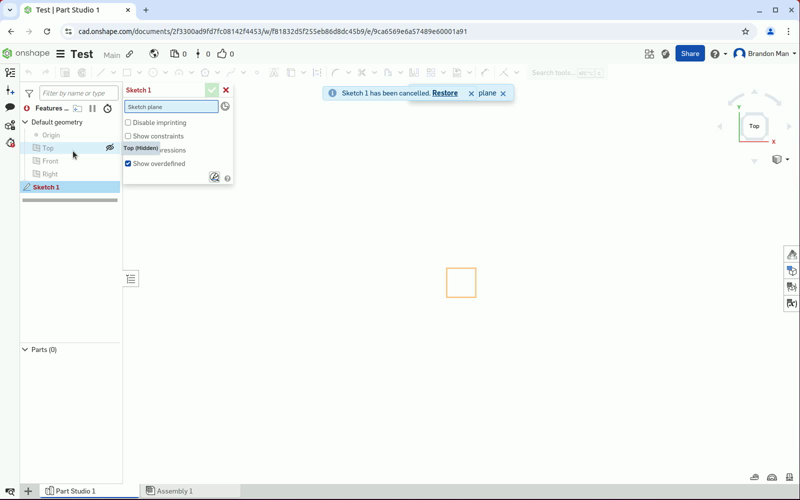
click(73, 150)
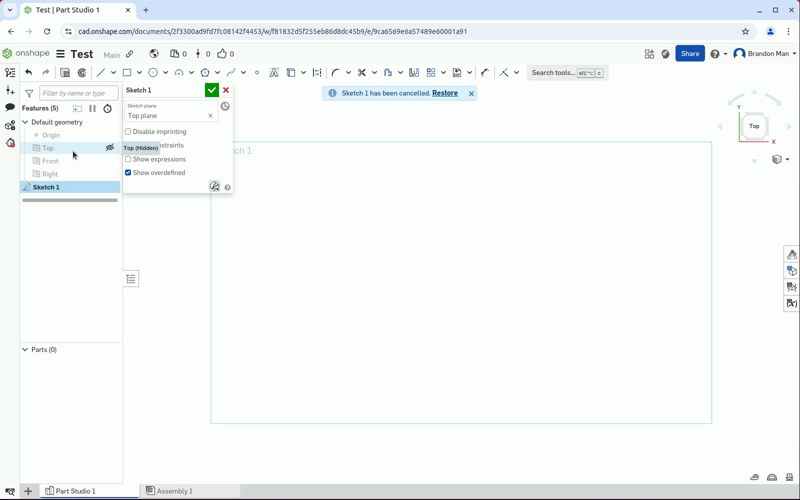
mouse_move(73, 352)
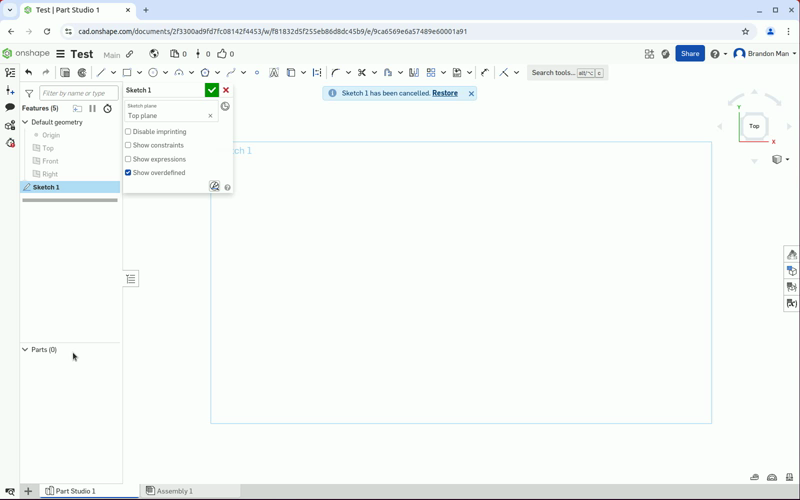
key(y)
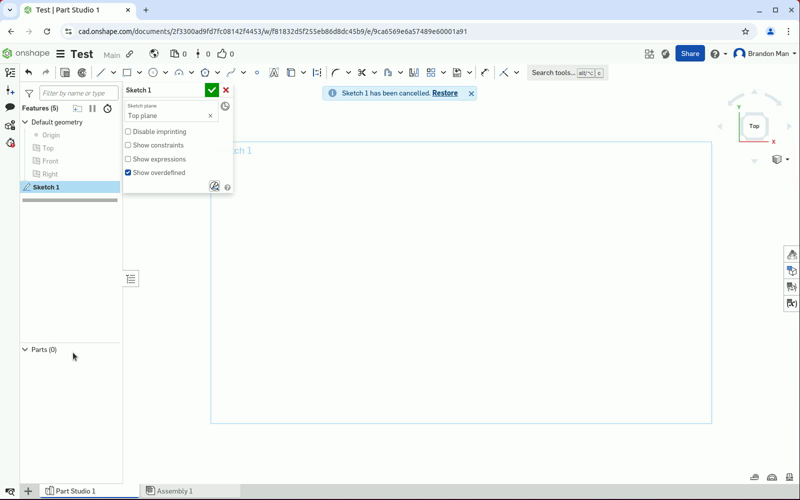
key(l)
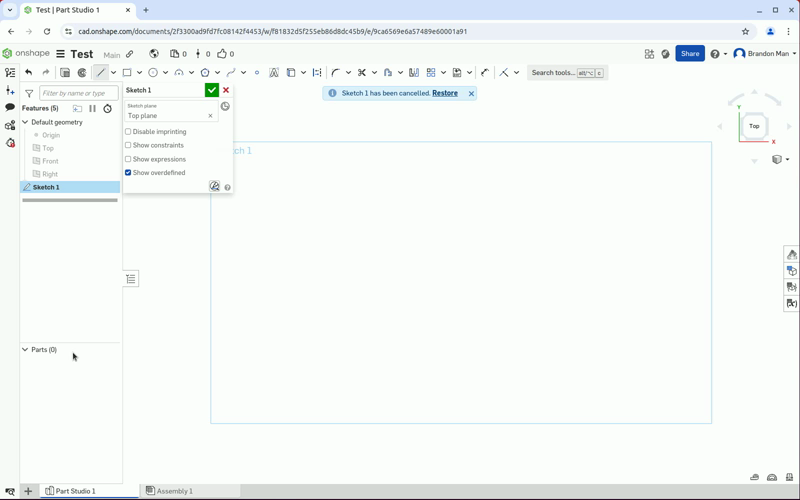
key_down(shift)
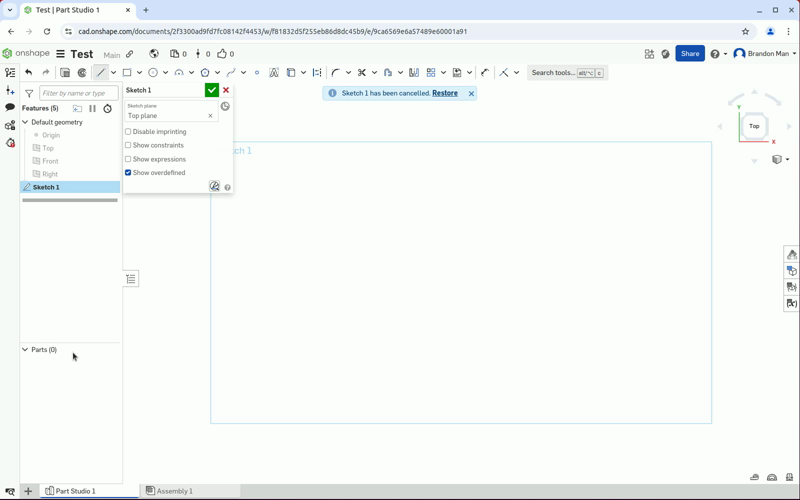
mouse_move(398, 345)
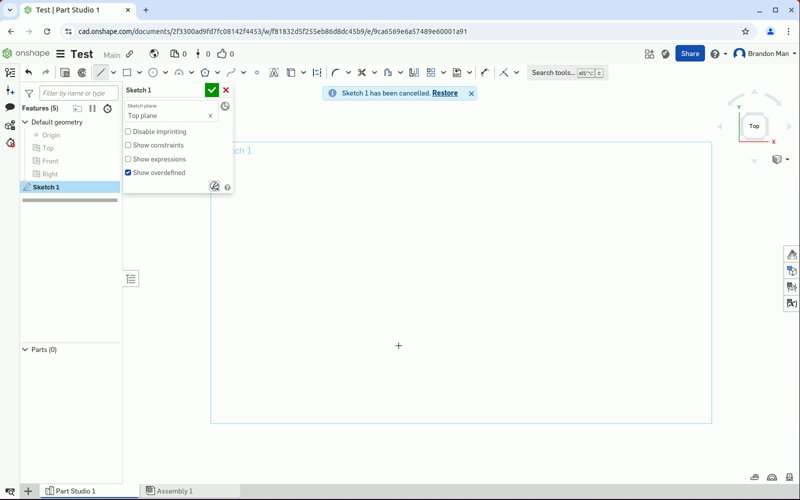
click(398, 345)
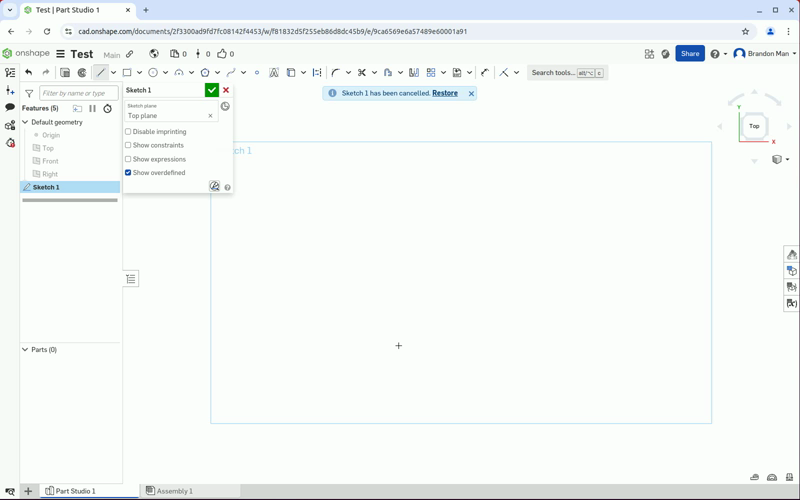
key_up(shift)
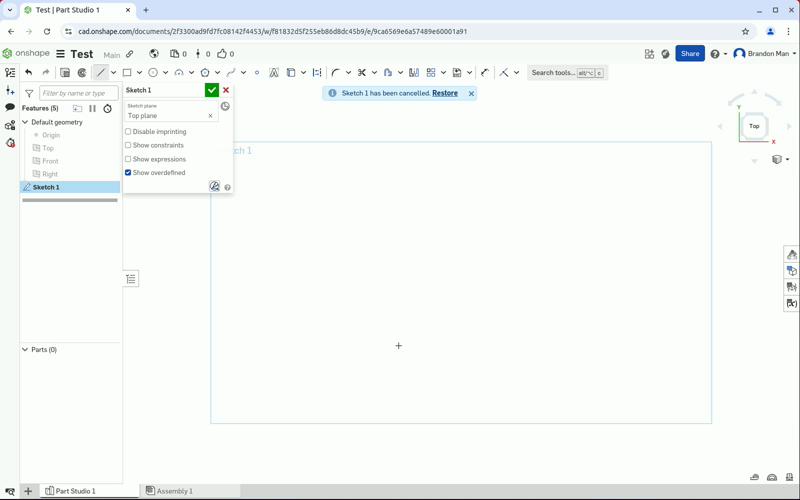
key_down(shift)
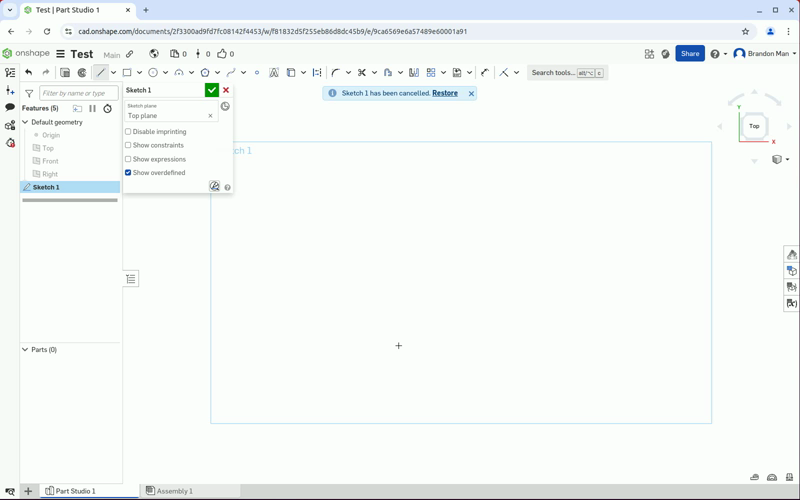
mouse_move(522, 345)
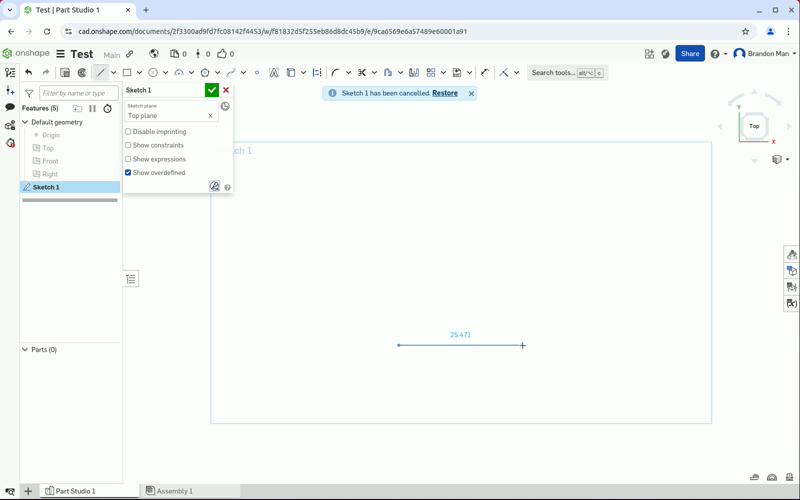
click(522, 345)
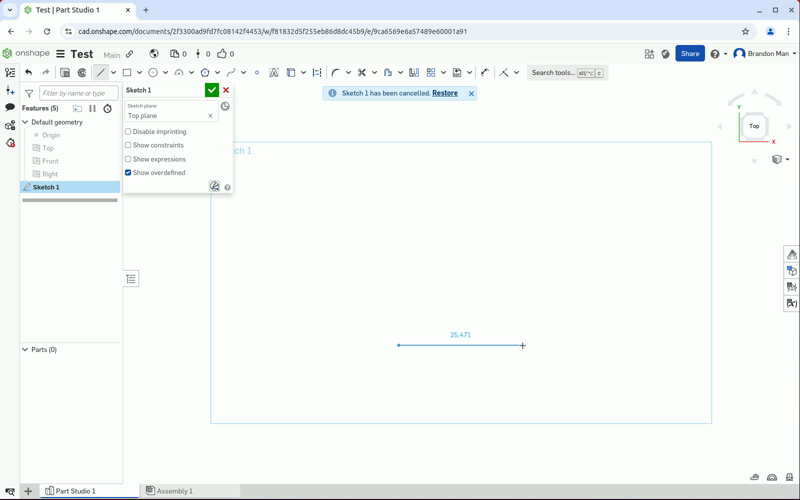
key_up(shift)
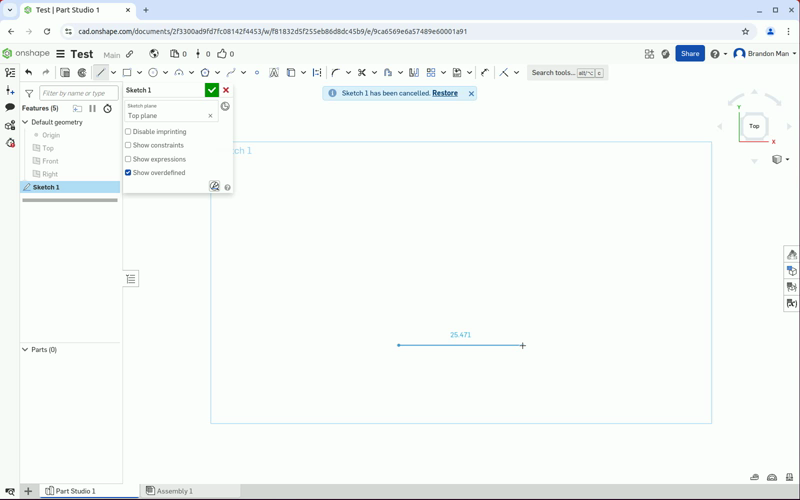
key_down(shift)
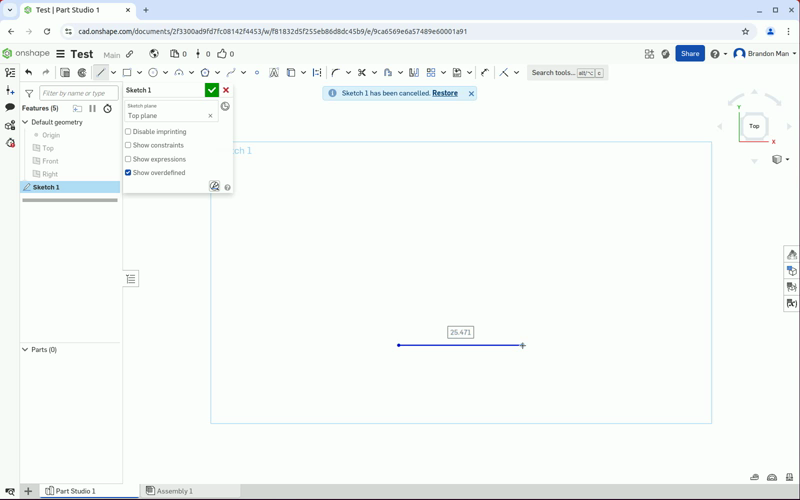
mouse_move(522, 220)
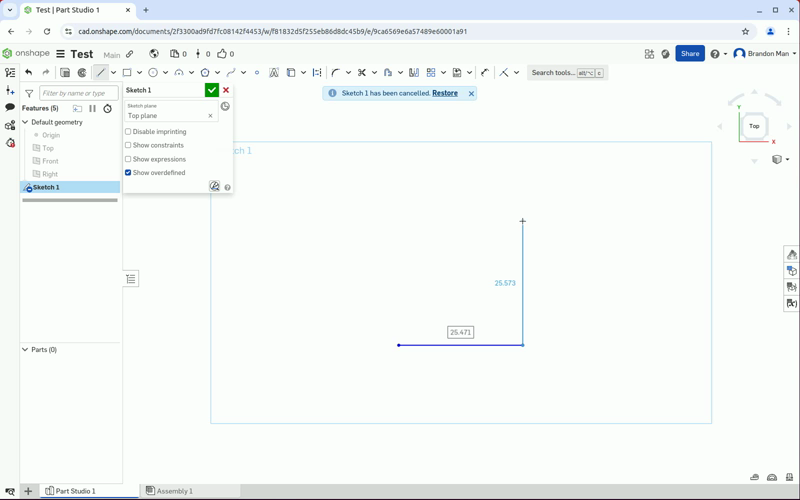
click(522, 220)
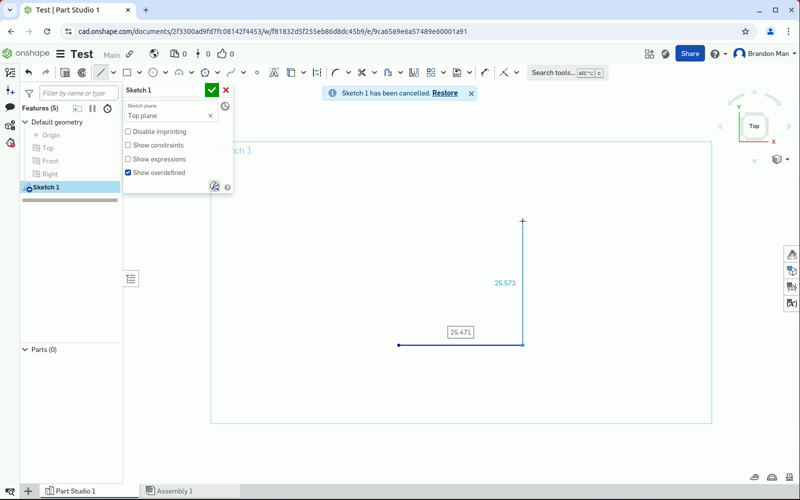
key_up(shift)
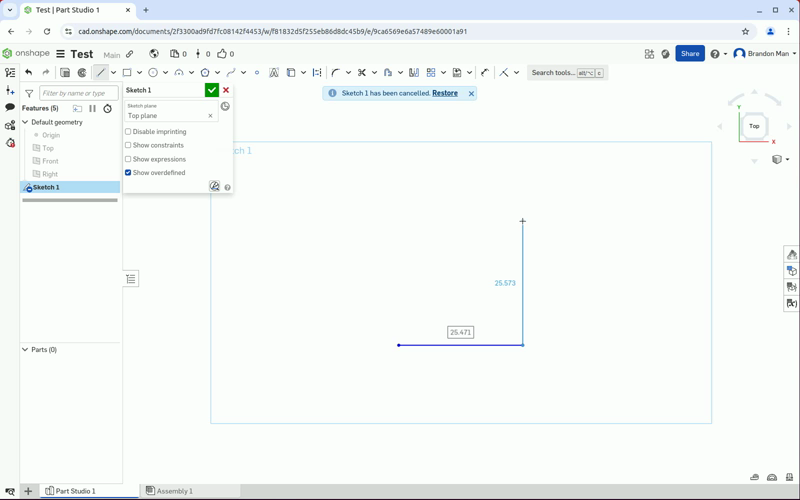
key_down(shift)
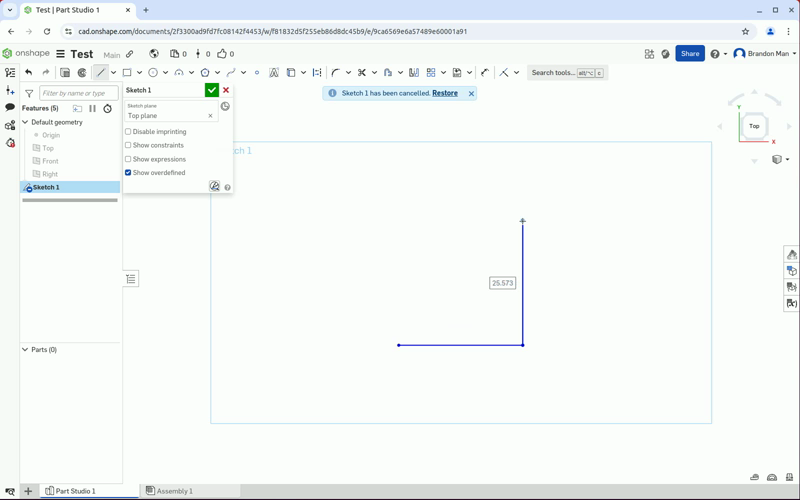
mouse_move(398, 220)
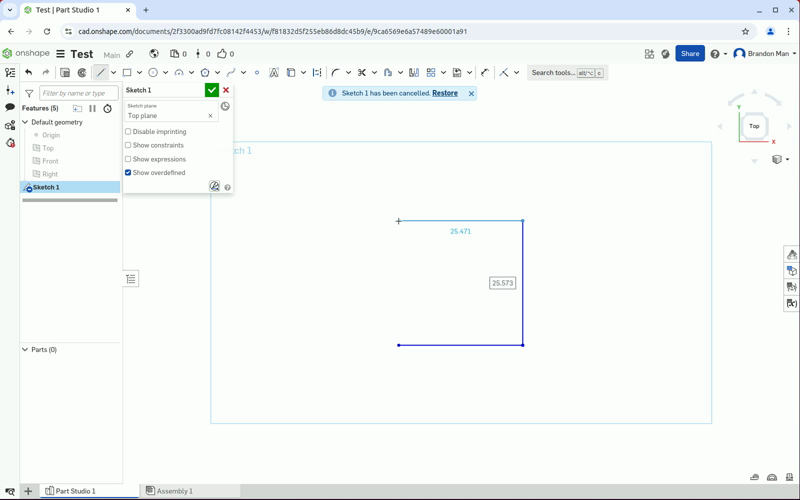
click(398, 220)
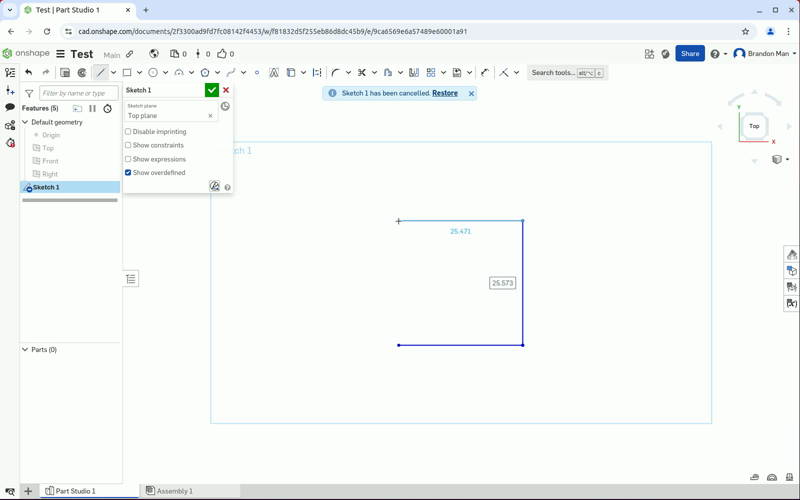
key_up(shift)
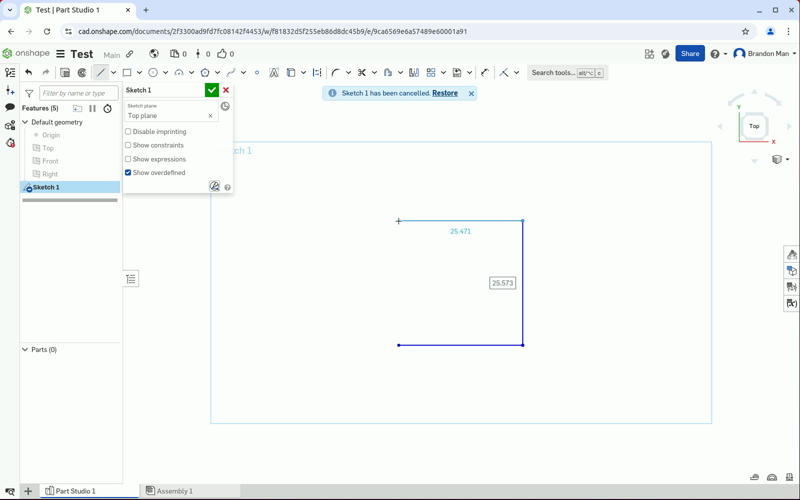
key_down(shift)
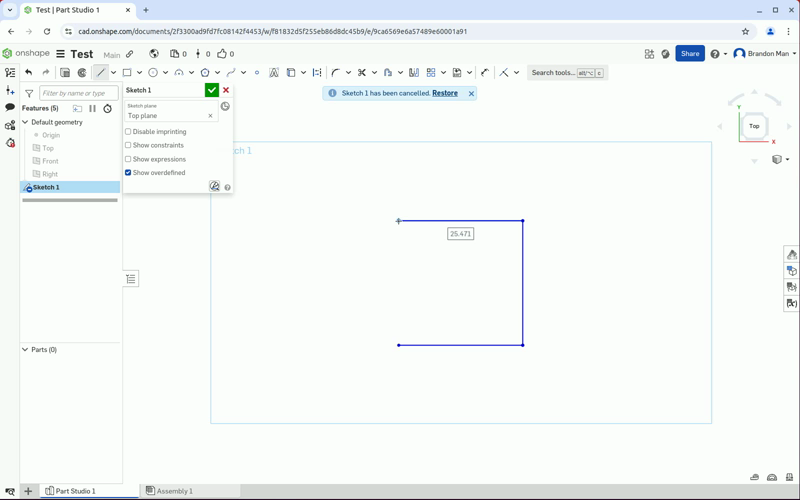
mouse_move(398, 345)
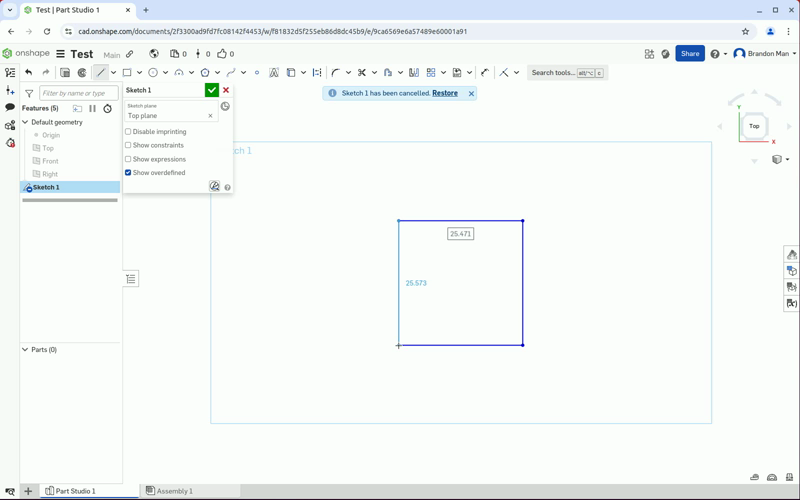
key_up(shift)
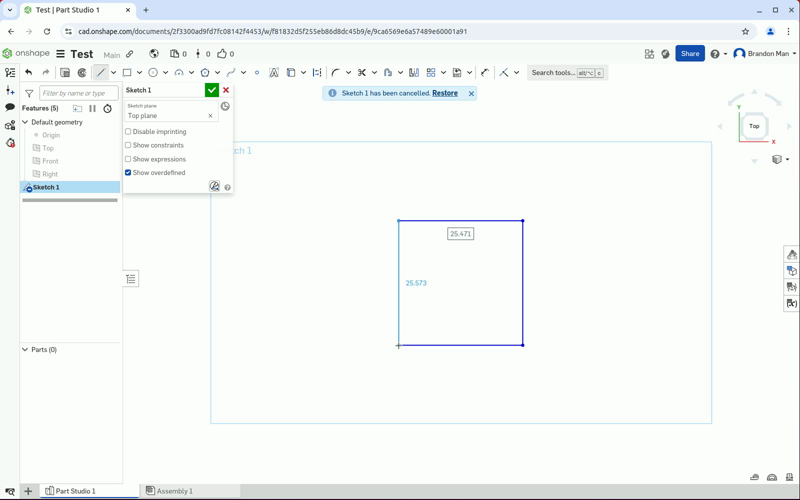
click(398, 345)
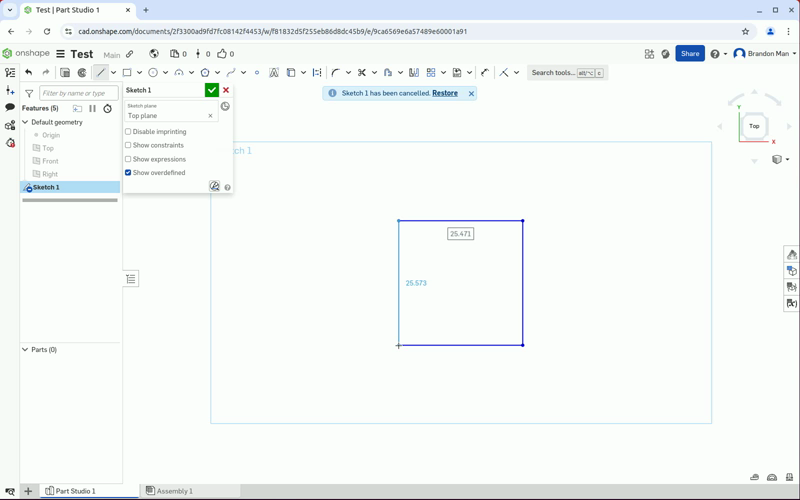
key(esc)
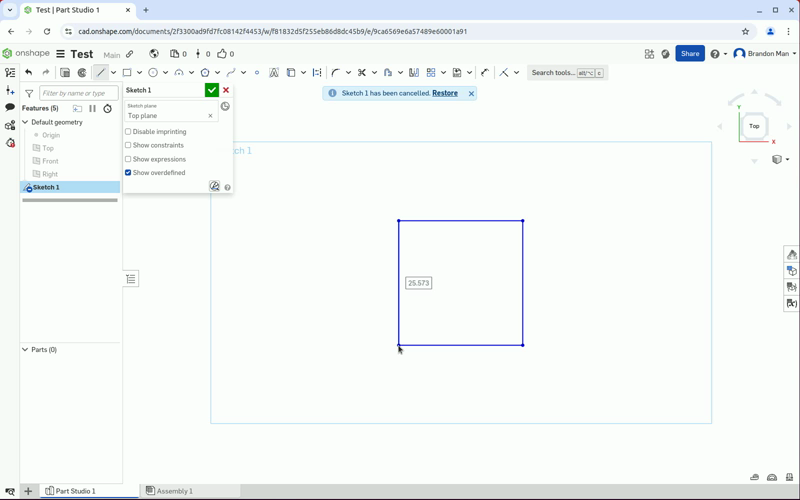
mouse_move(507, 264)
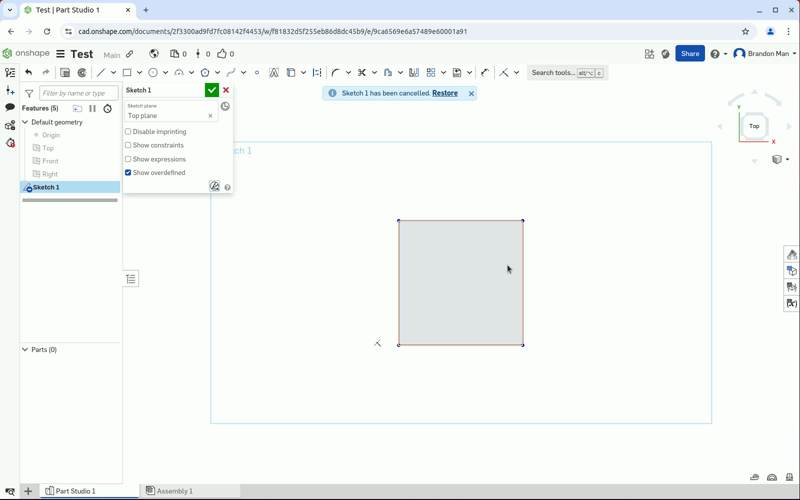
click(507, 264)
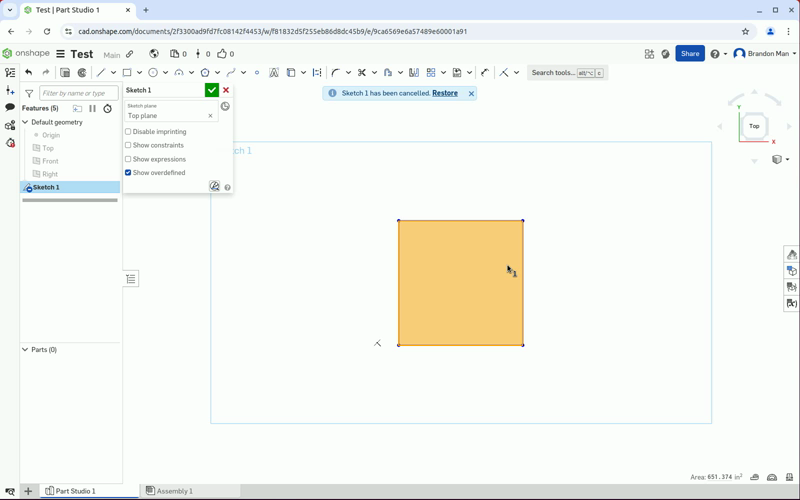
mouse_move(73, 352)
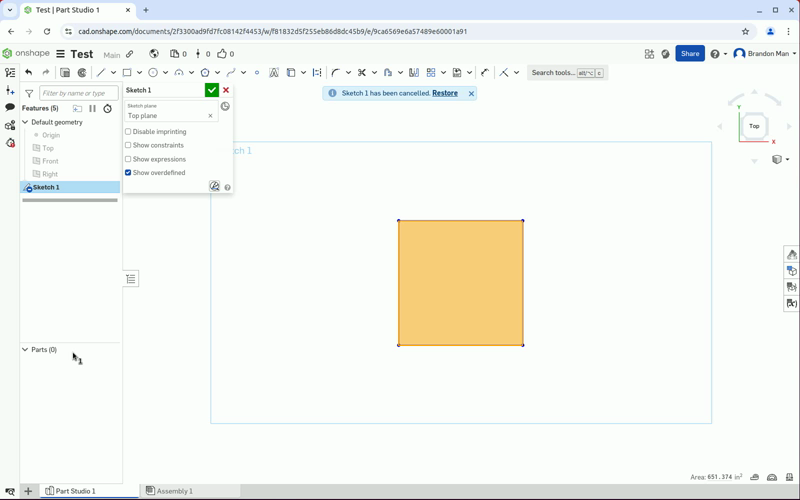
key(shift+y)
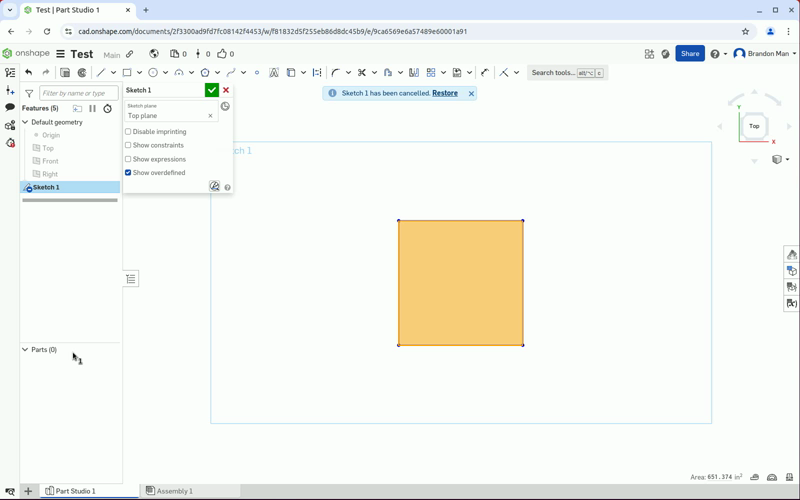
key(shift+e)
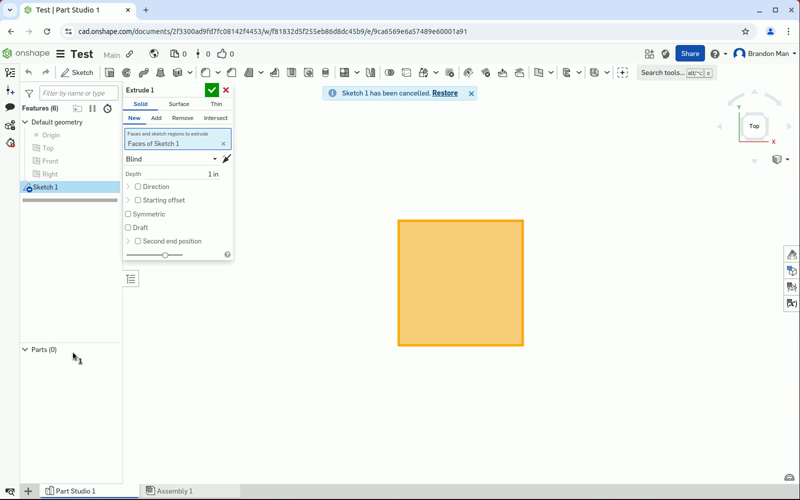
mouse_move(143, 106)
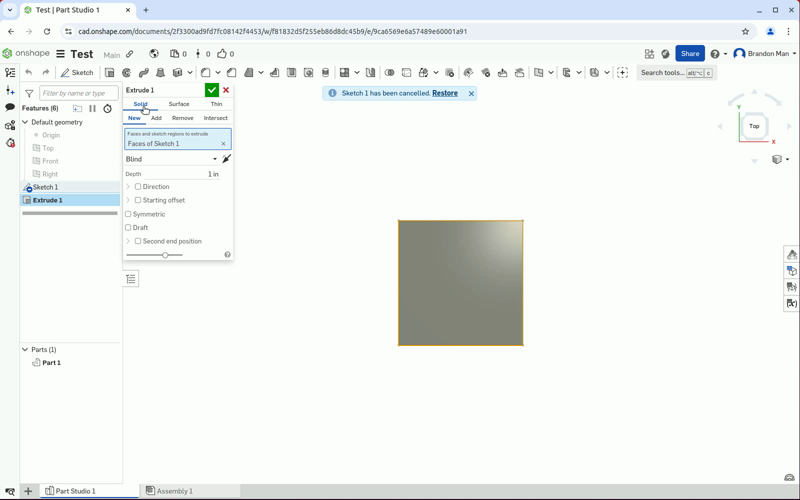
click(143, 106)
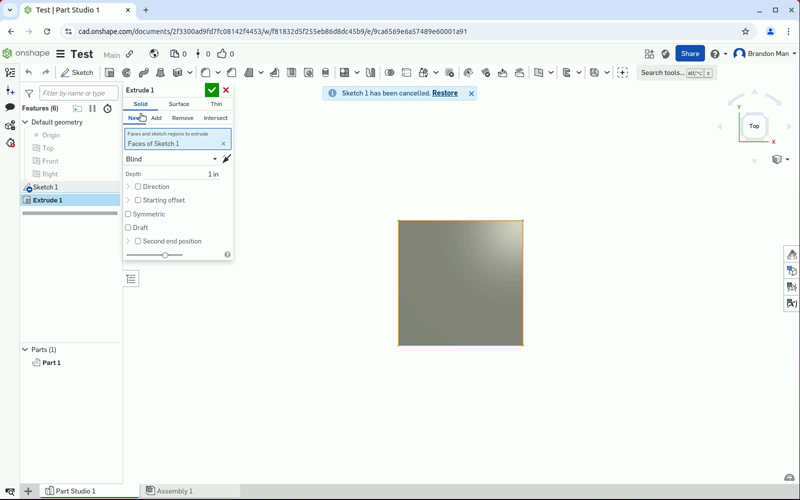
mouse_move(137, 120)
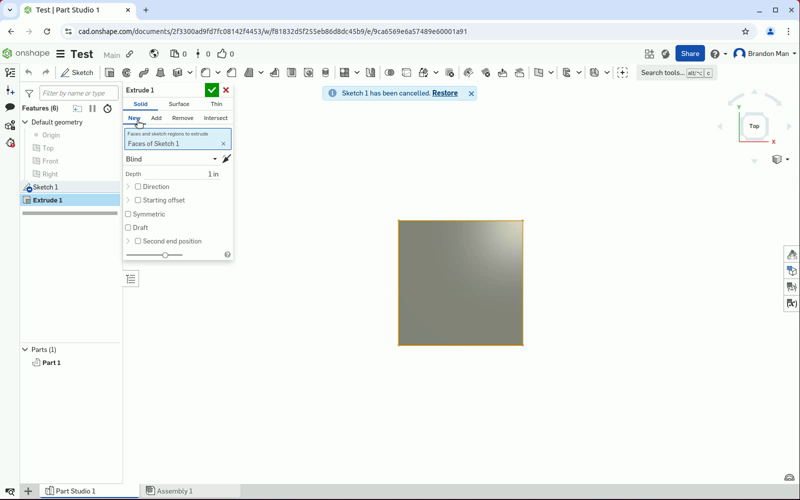
click(137, 120)
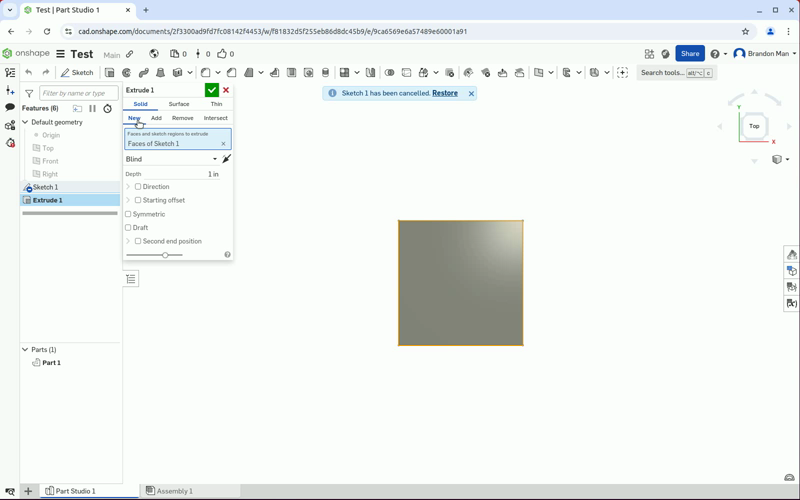
key(tab, 4)
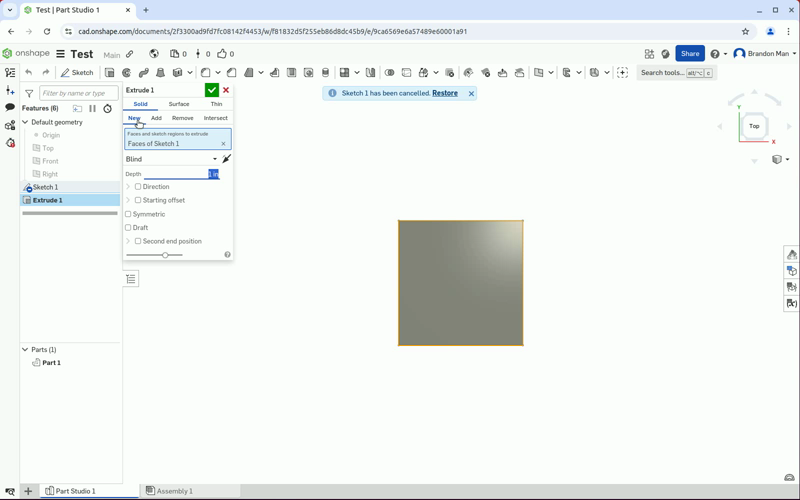
text(23.108)
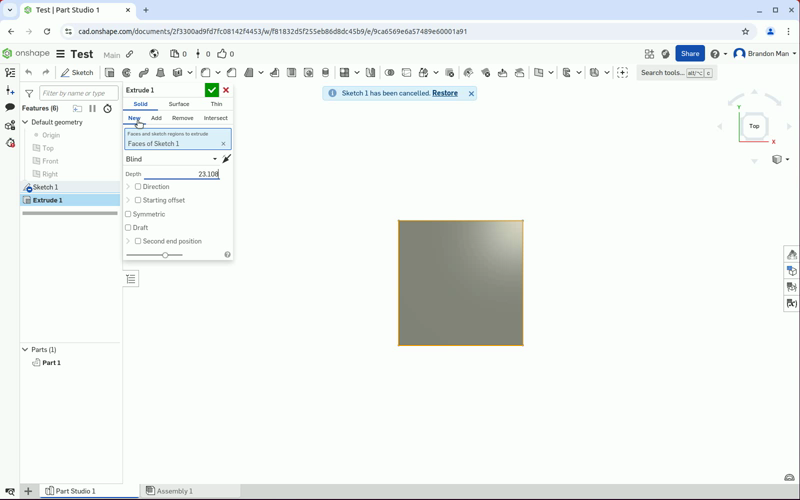
key(enter)
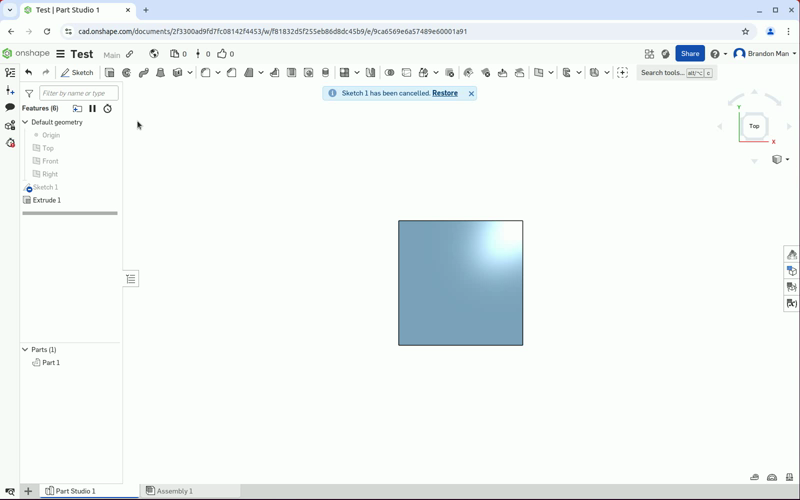
key(shift+h)
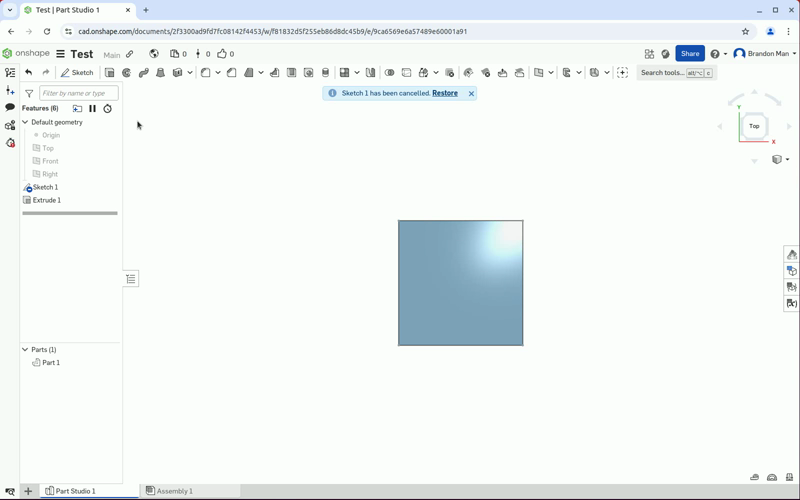
key(shift+h)
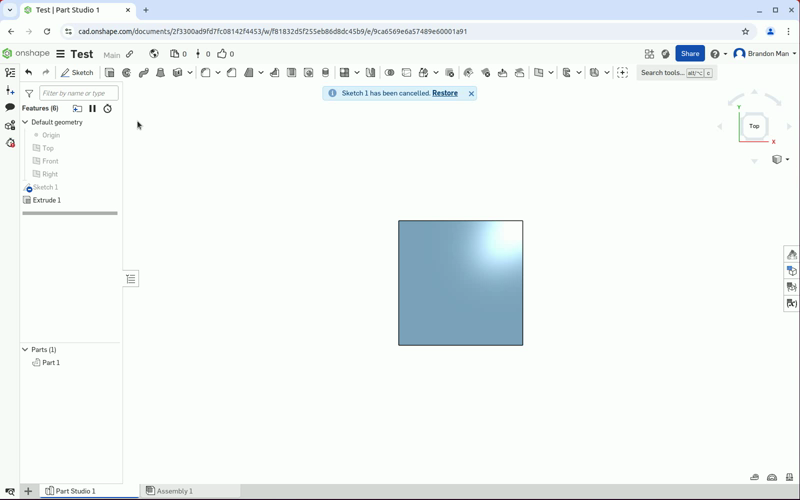
mouse_move(73, 189)
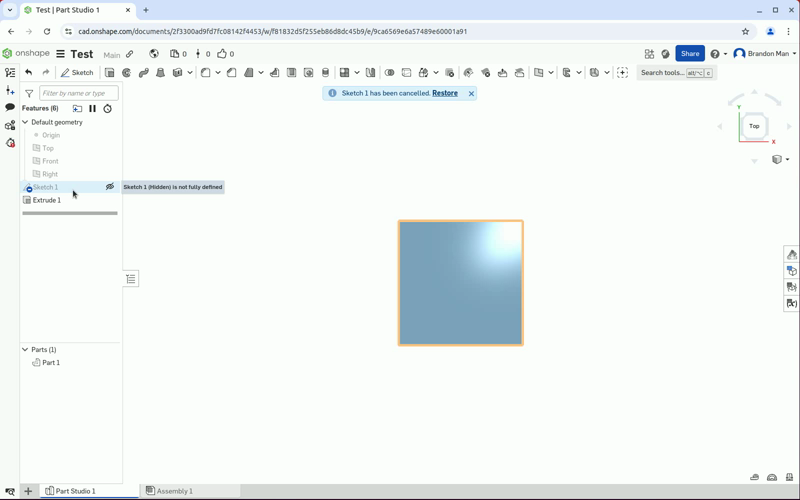
click(73, 189)
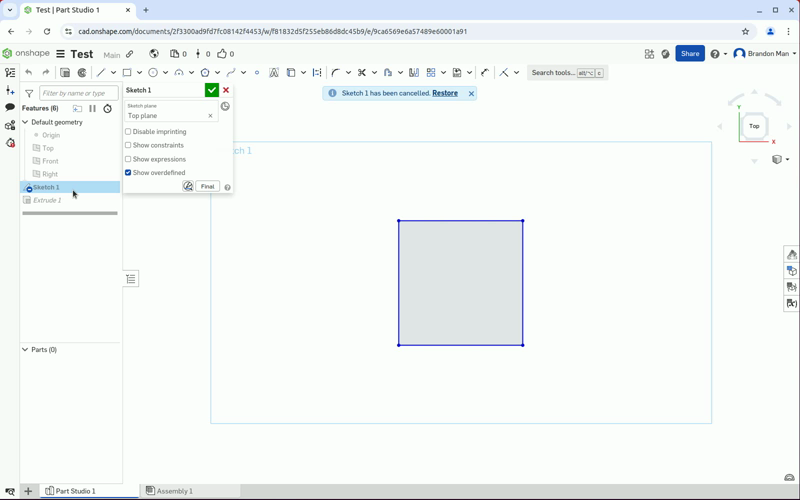
mouse_move(229, 92)
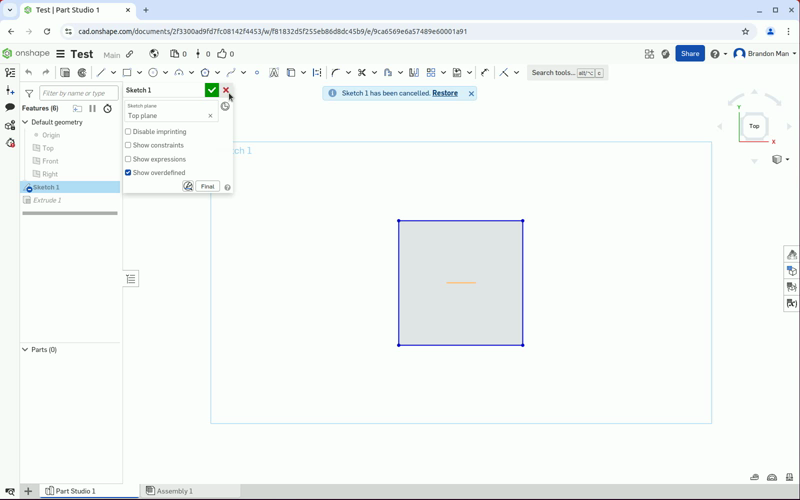
click(229, 92)
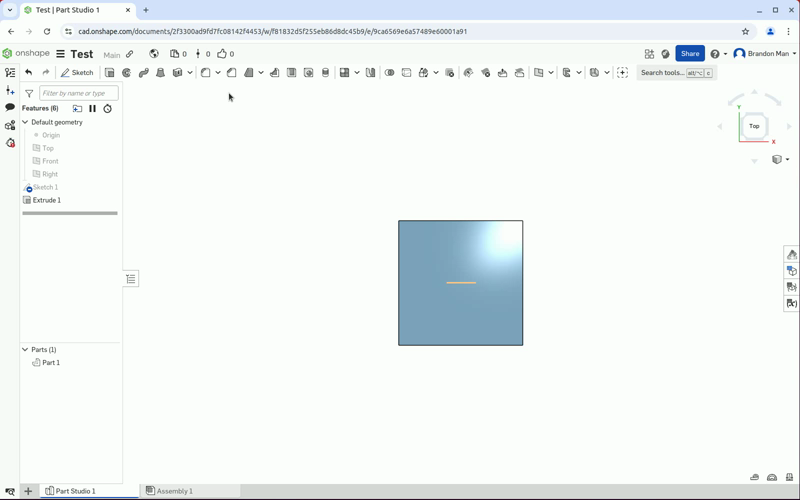
mouse_move(541, 75)
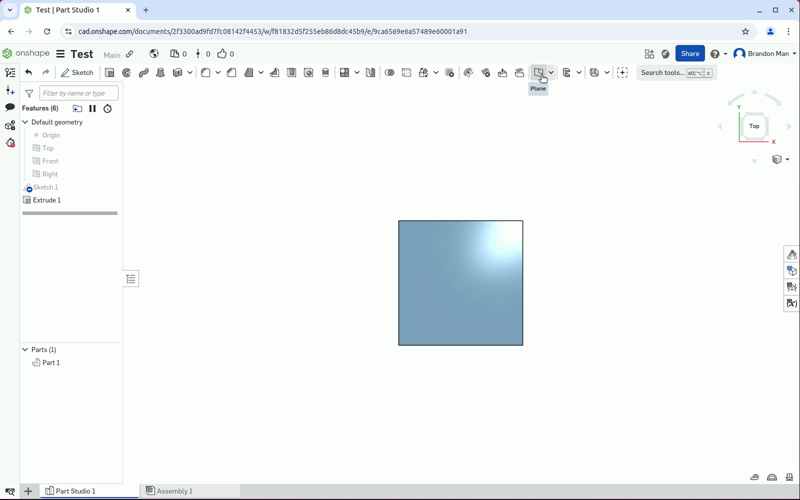
click(541, 75)
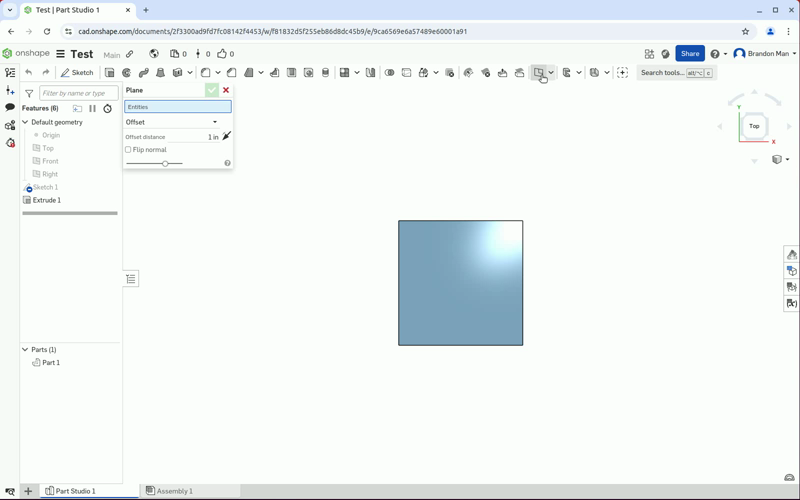
mouse_move(73, 150)
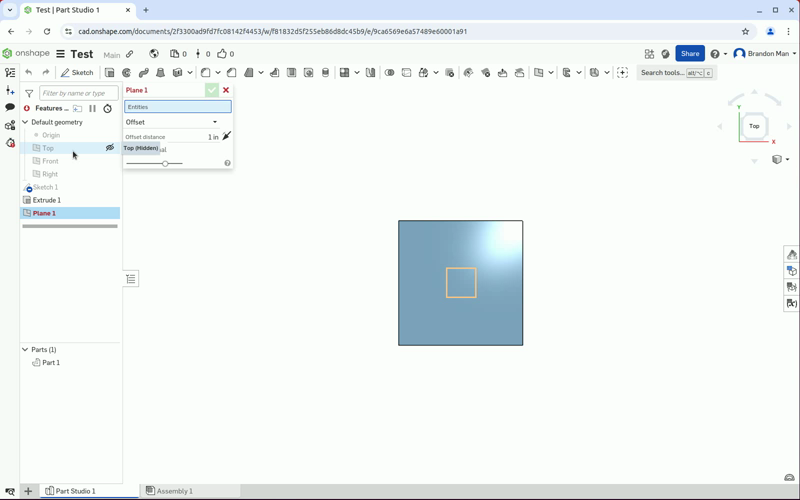
click(73, 150)
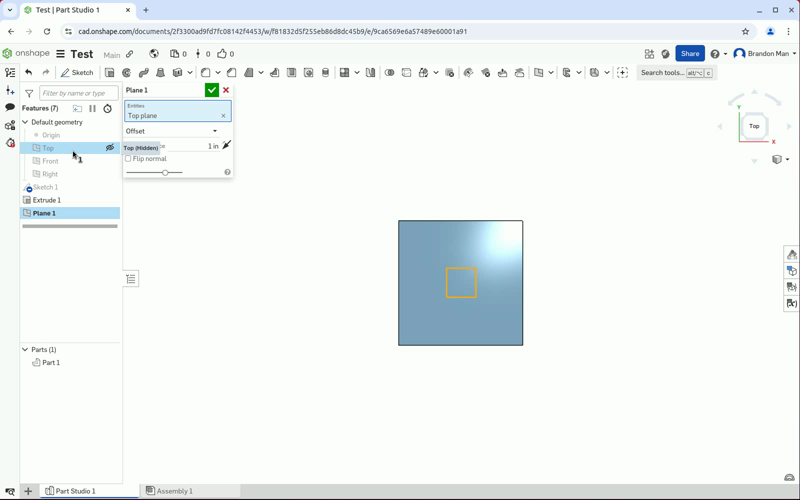
key(tab, 2)
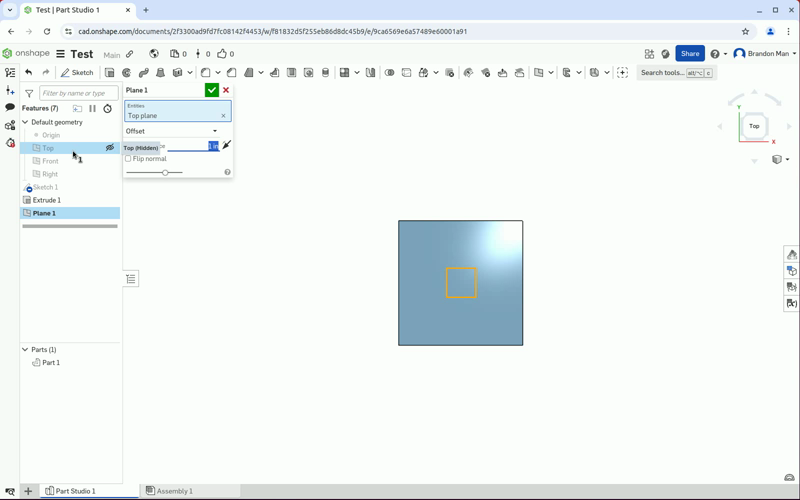
text(23.108)
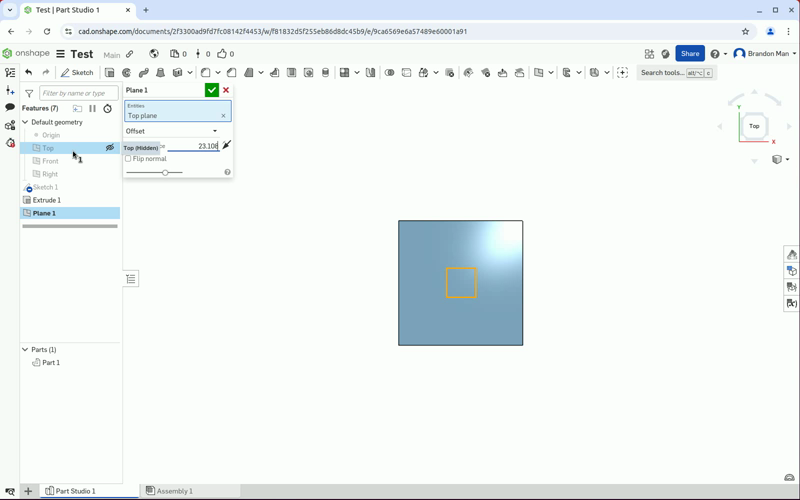
key(enter, 2)
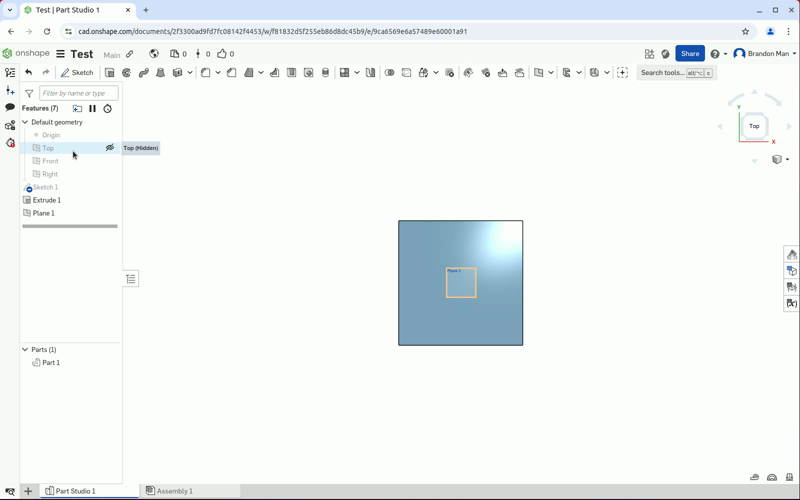
key(shift+s)
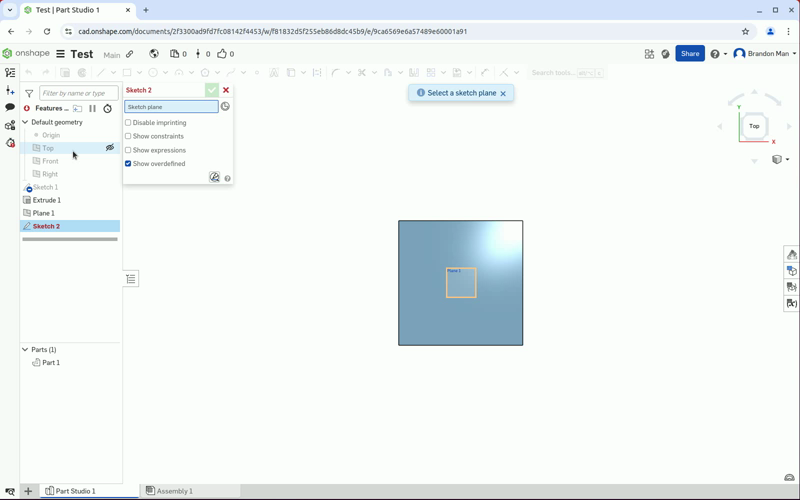
mouse_move(73, 215)
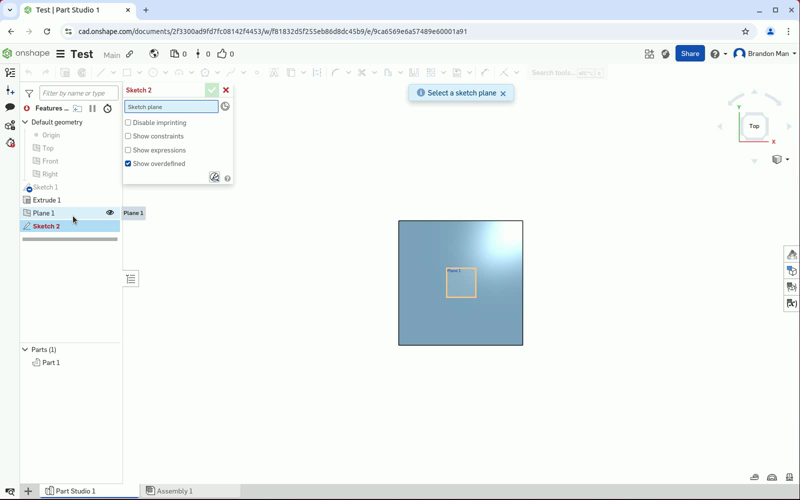
click(73, 215)
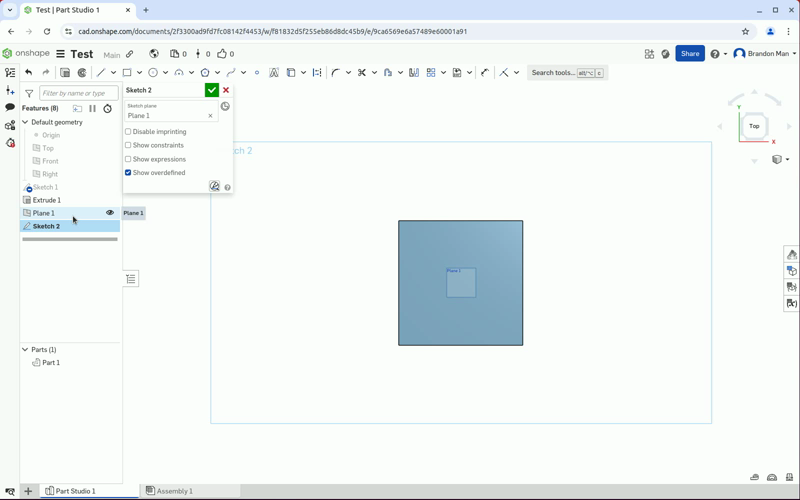
mouse_move(73, 352)
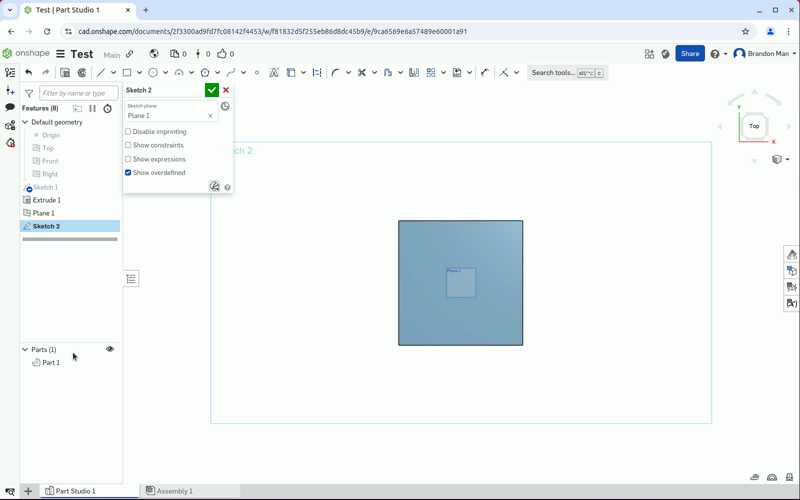
key(y)
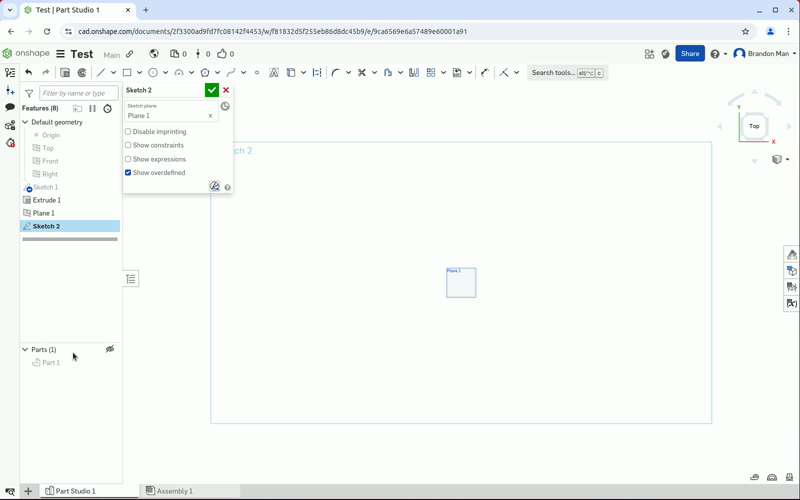
key(c)
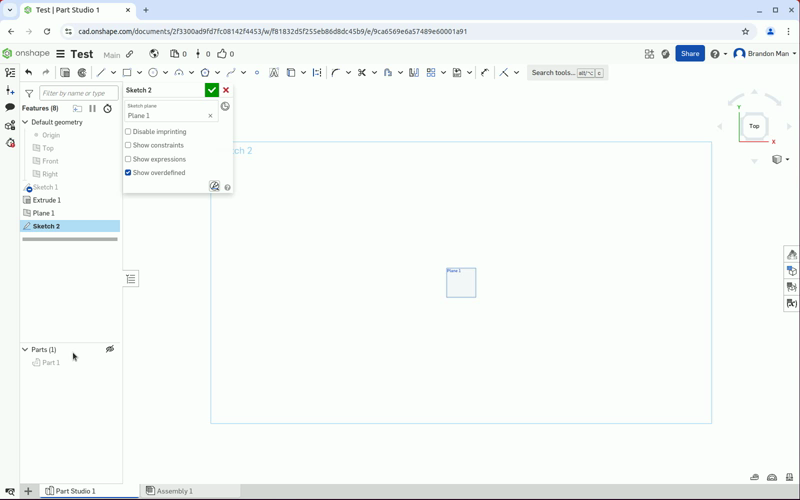
key_down(shift)
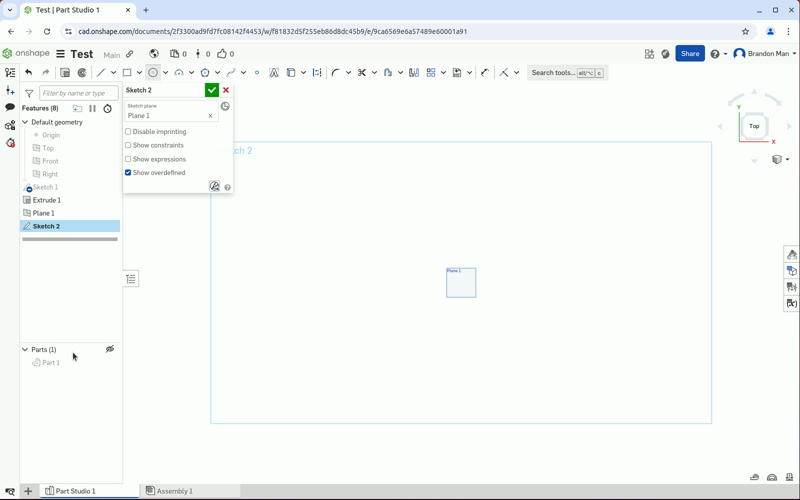
mouse_move(461, 282)
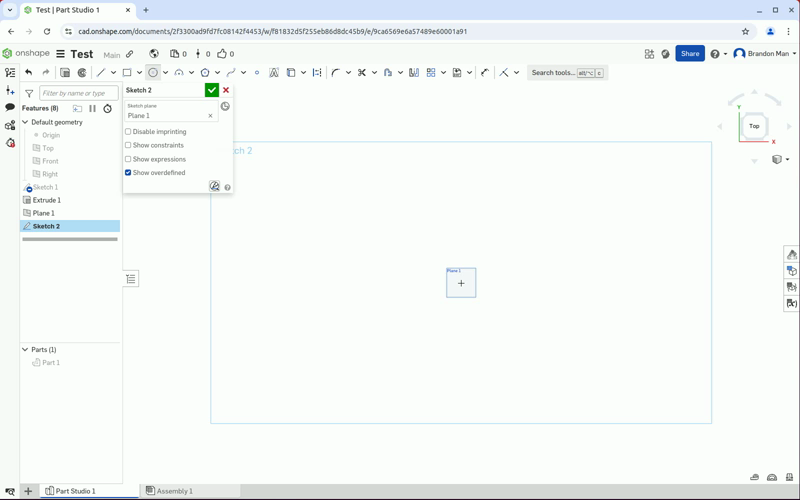
click(461, 282)
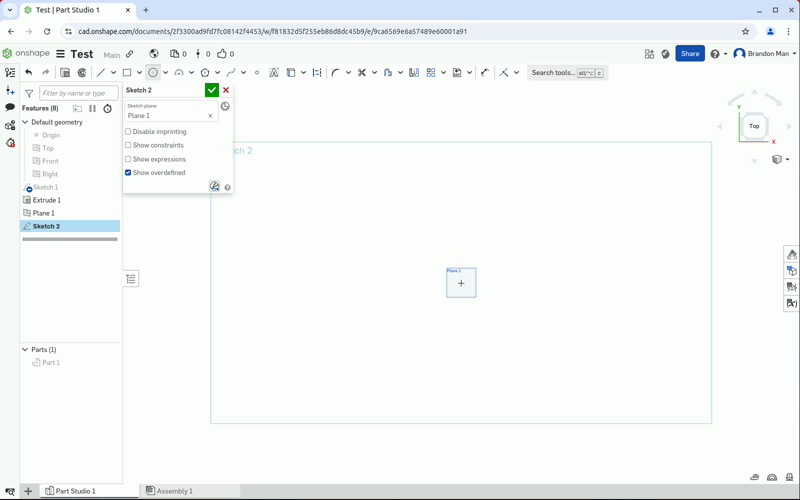
key_up(shift)
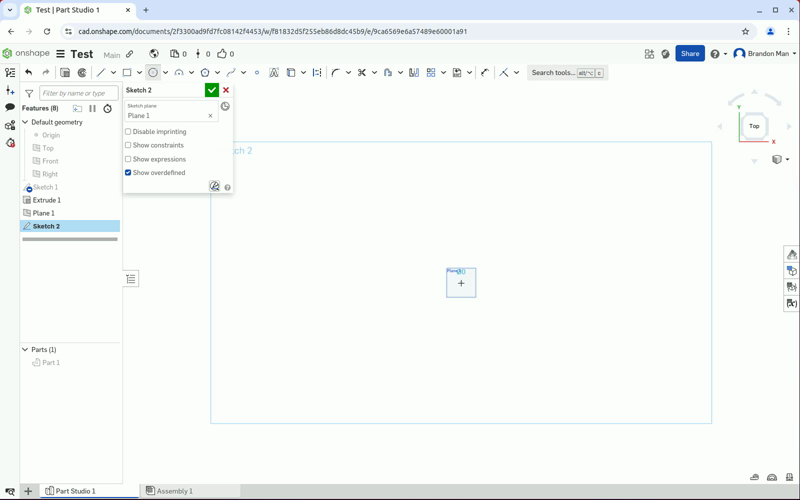
mouse_move(518, 282)
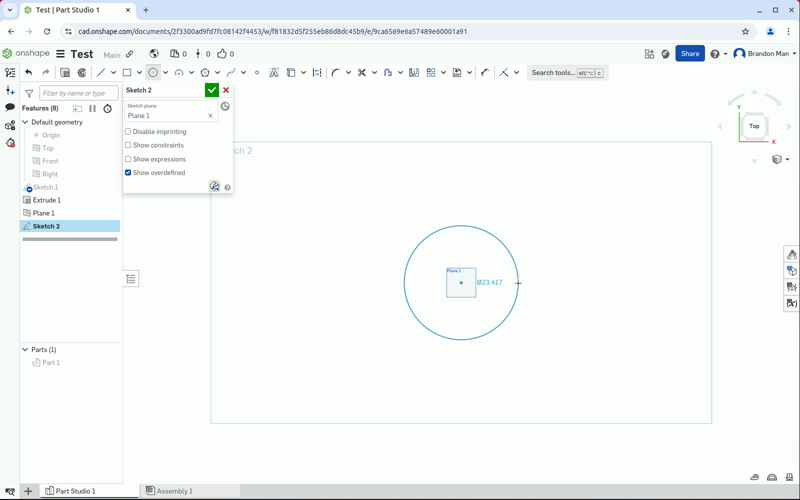
click(518, 282)
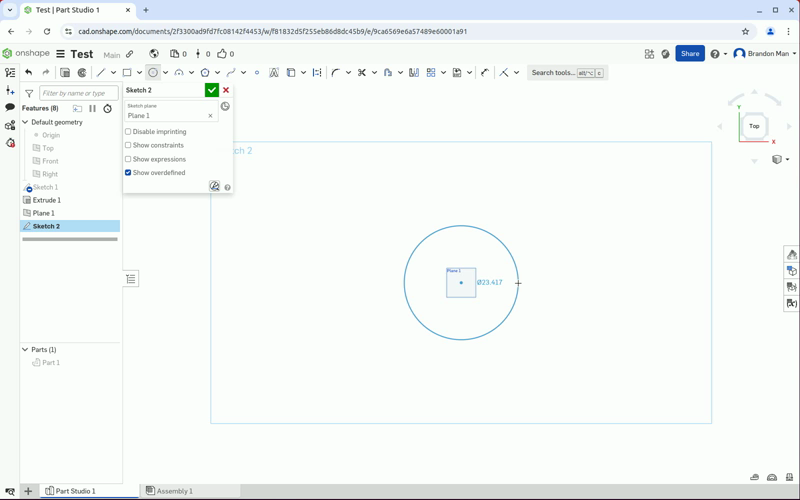
key(esc)
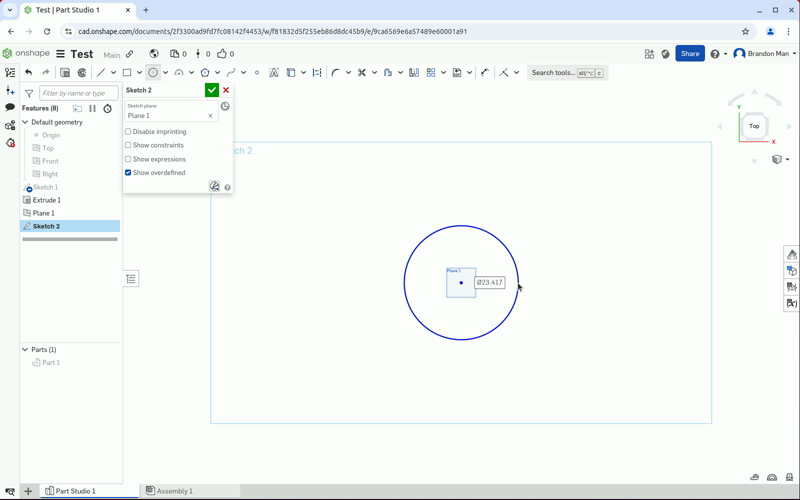
mouse_move(449, 303)
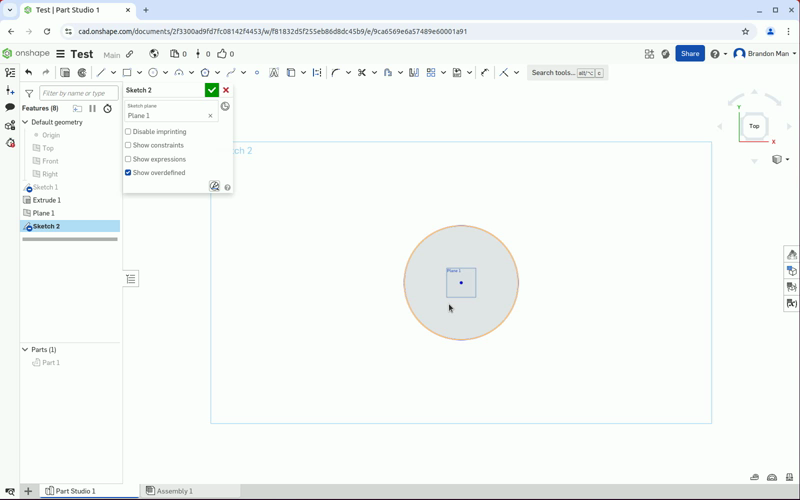
click(449, 303)
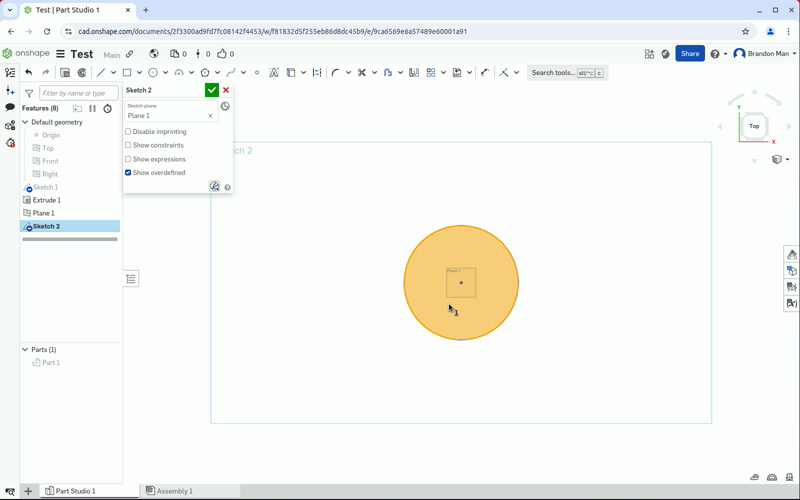
mouse_move(73, 352)
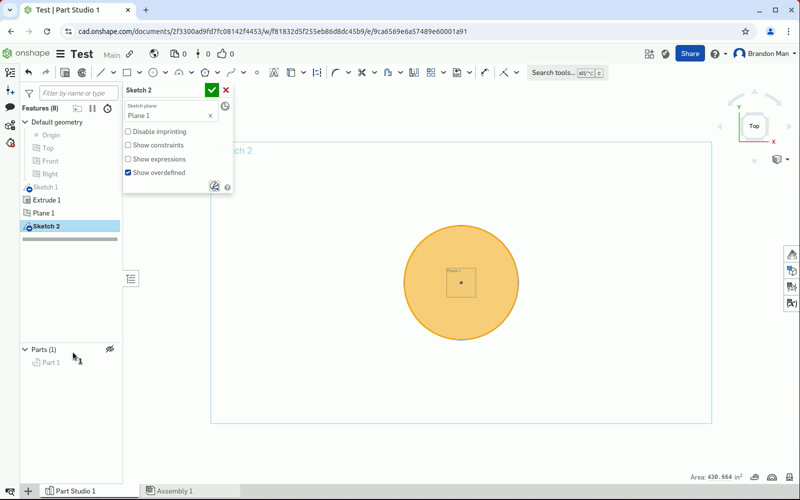
key(shift+y)
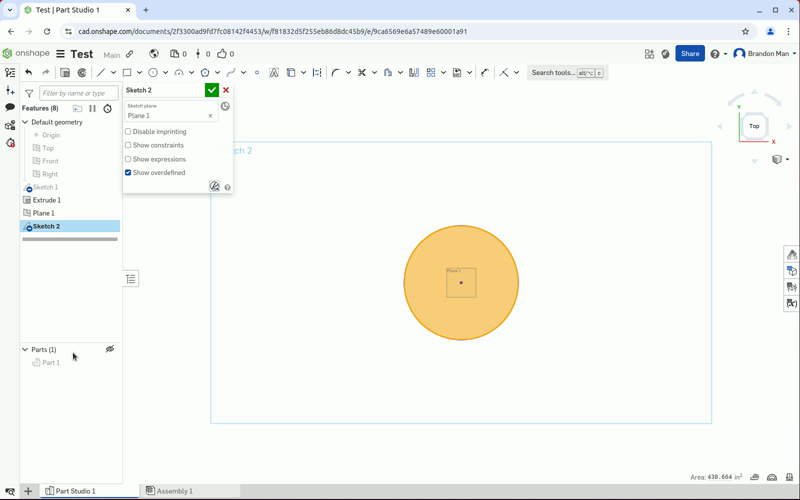
key(shift+e)
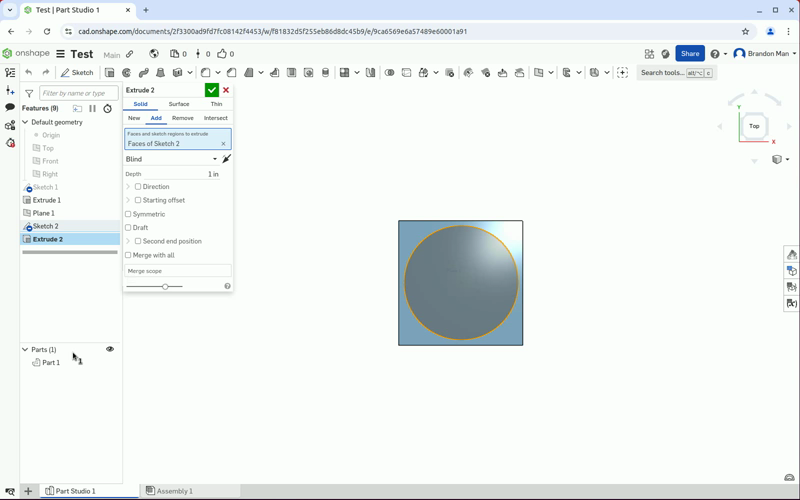
mouse_move(143, 106)
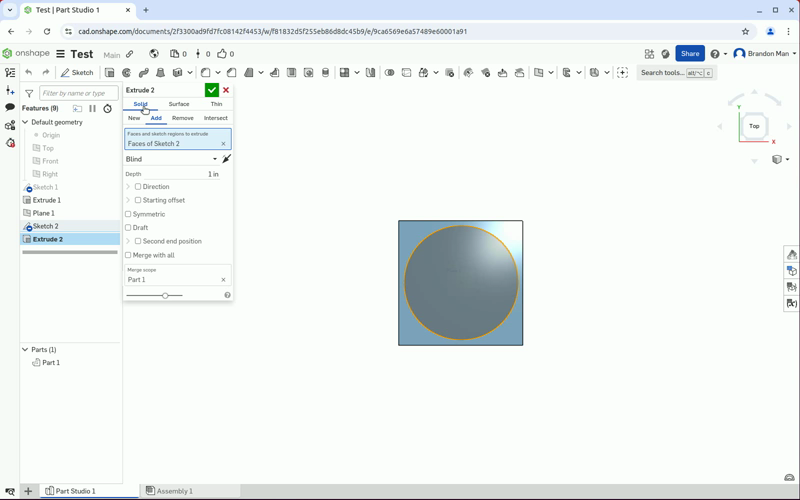
click(143, 106)
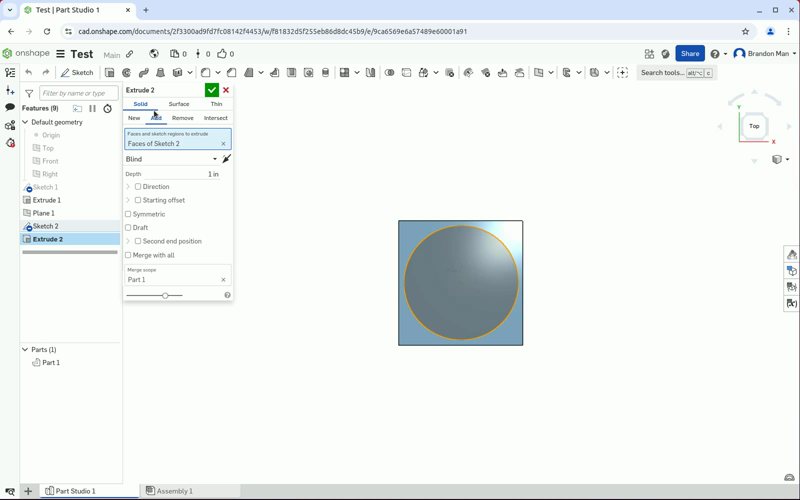
mouse_move(186, 120)
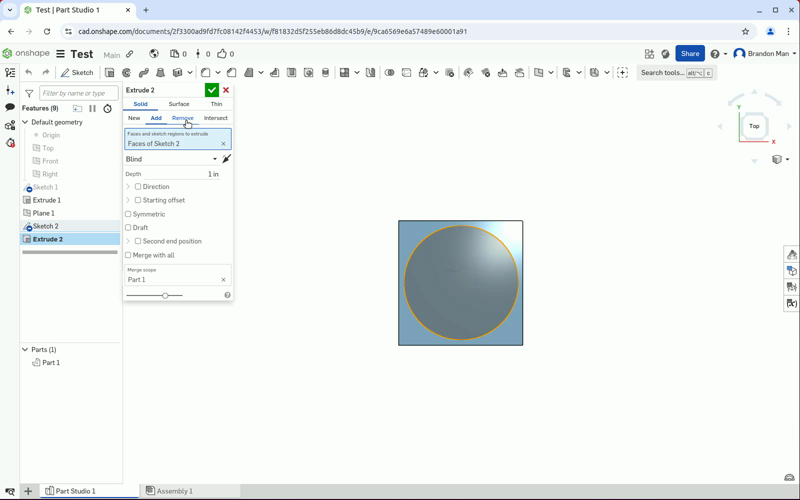
click(186, 120)
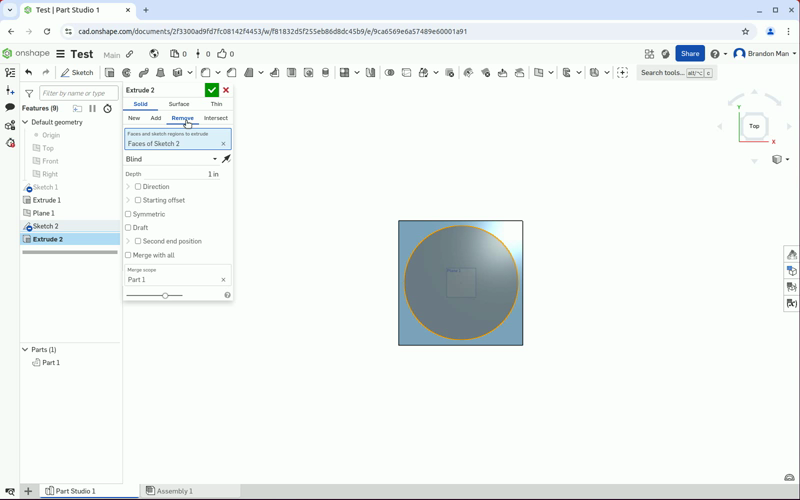
key(tab, 4)
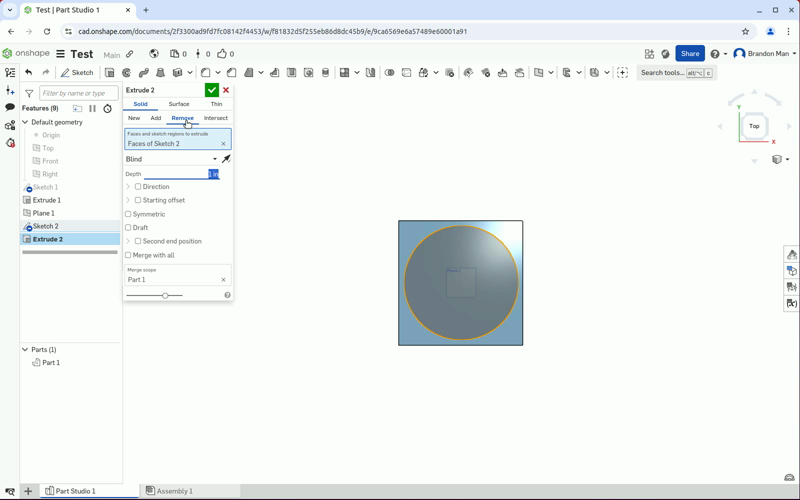
text(17.331)
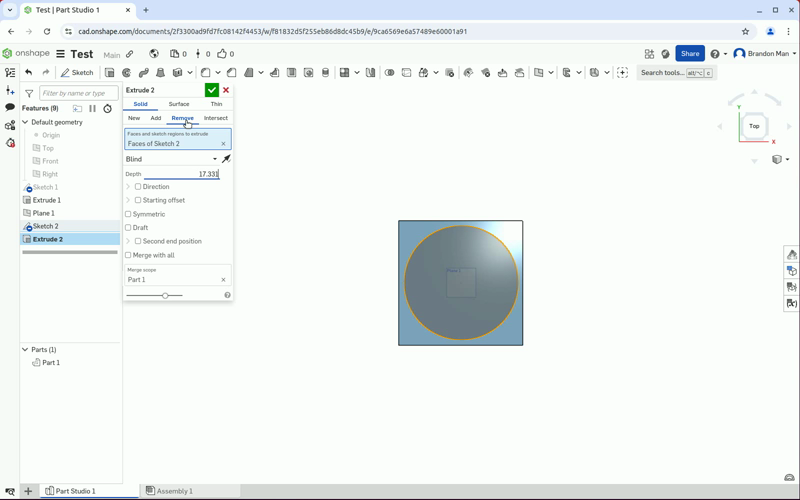
key(tab, 6)
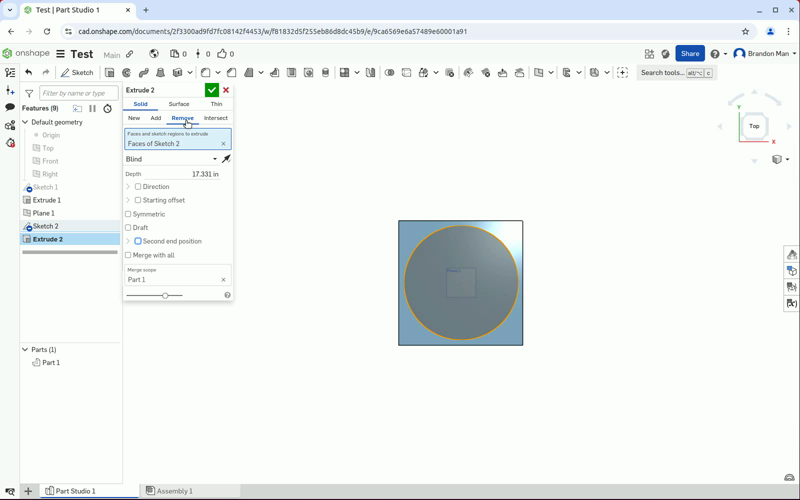
key(space)
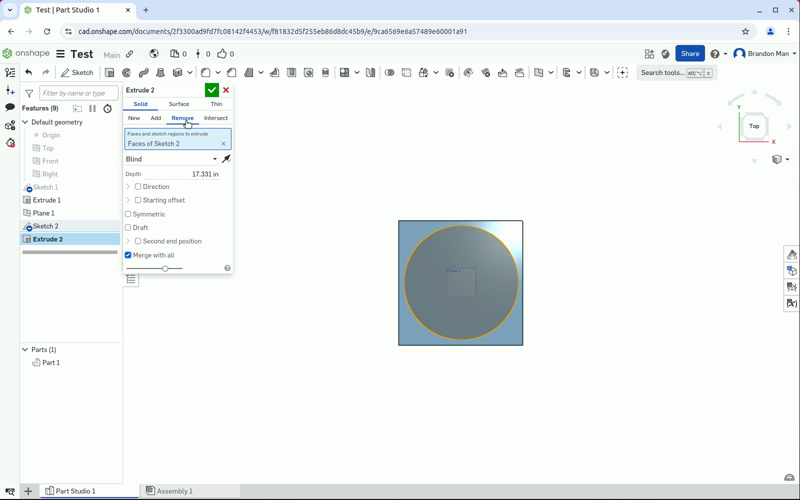
key(enter)
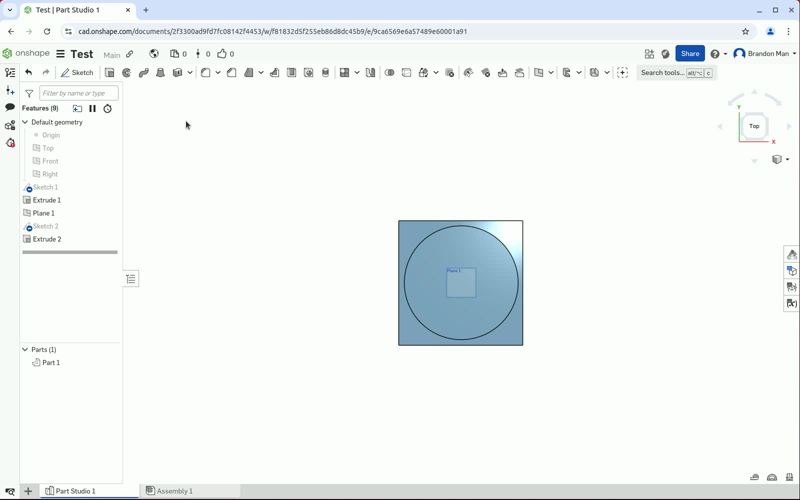
key(shift+h)
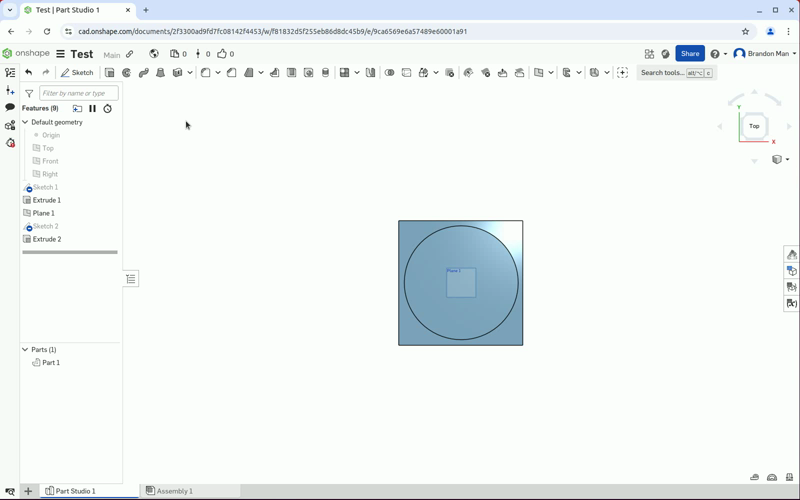
key(shift+h)
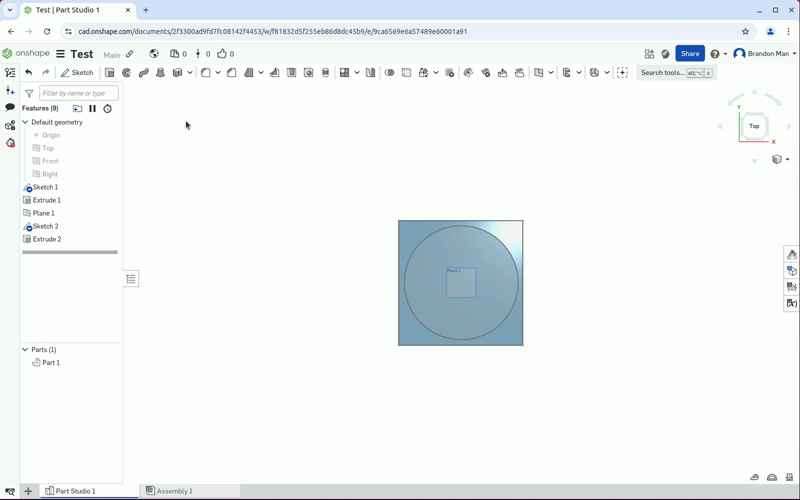
key(shift+7)
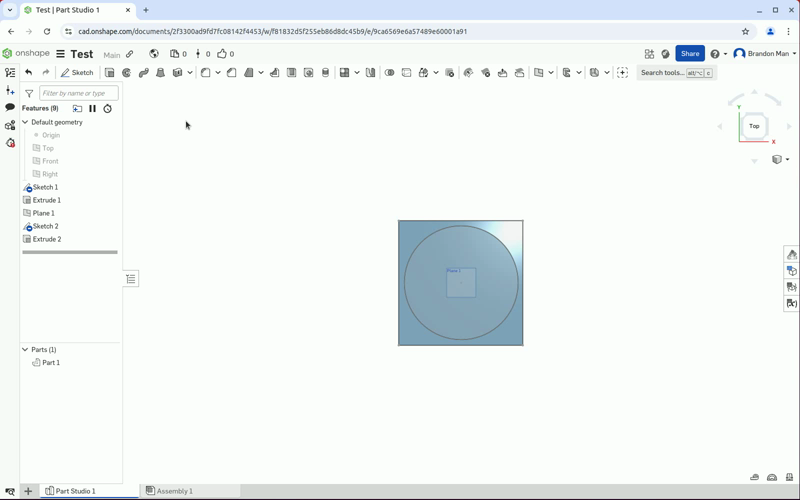
key(up, 3)
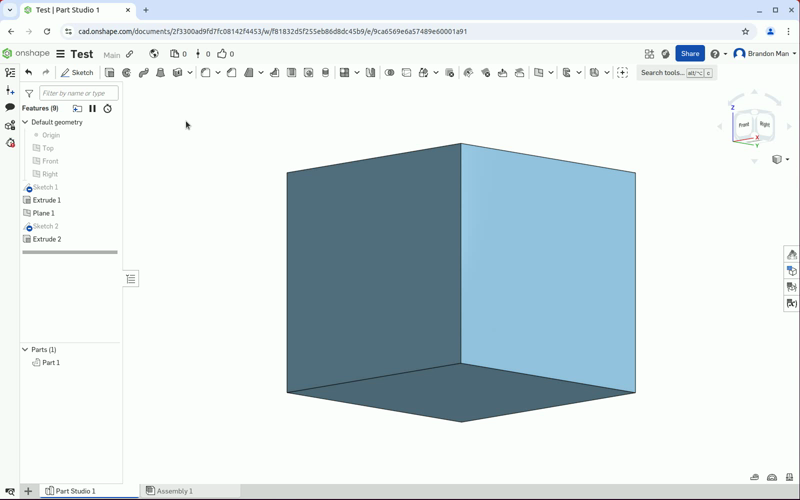
key(left, 3)
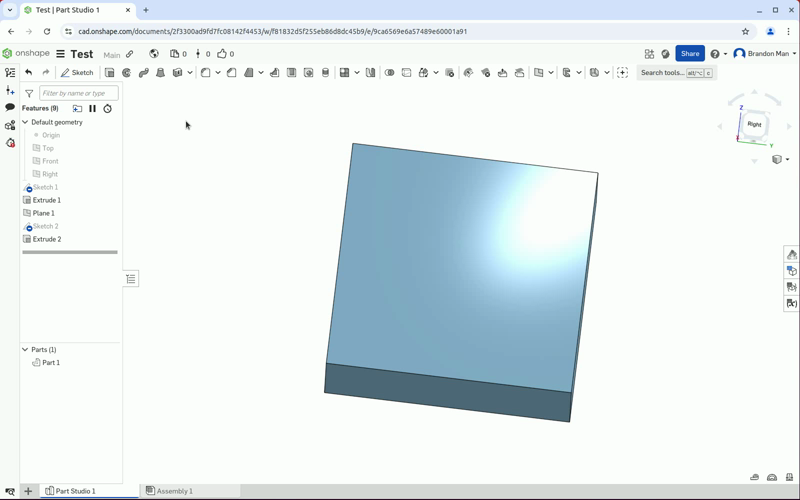
key(right, 3)
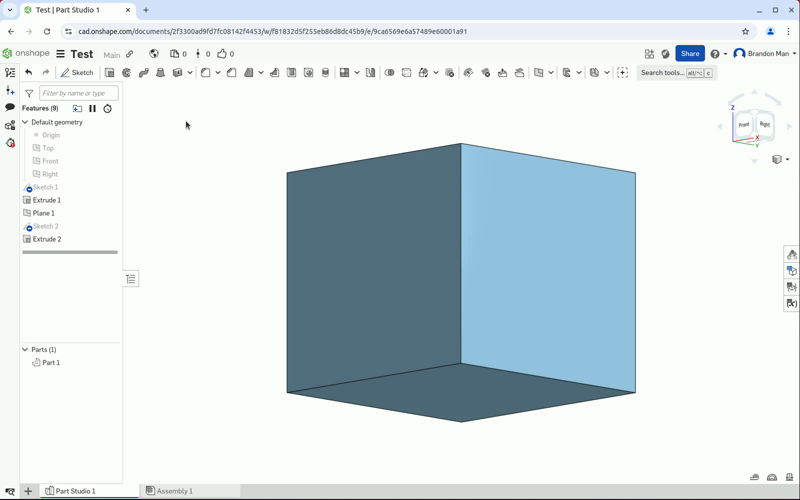
key(down, 3)
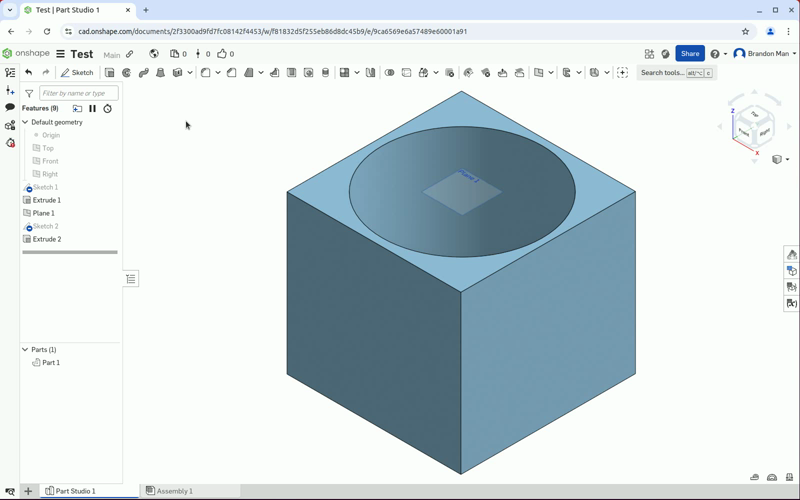
mouse_move(73, 189)
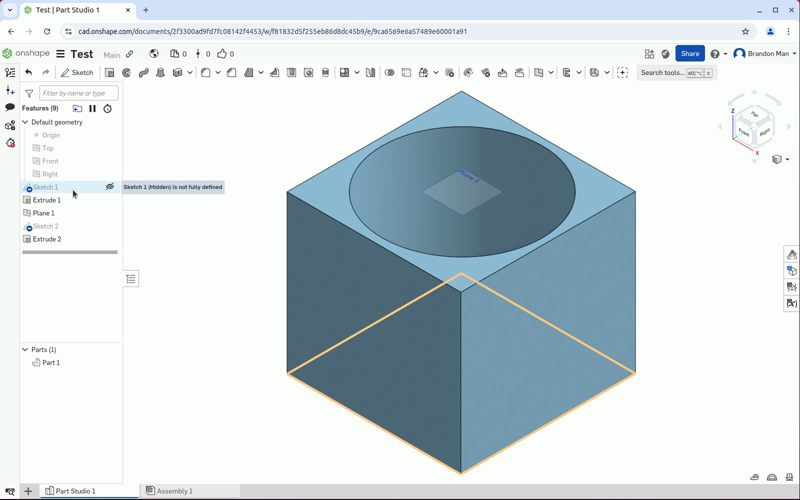
click(73, 189)